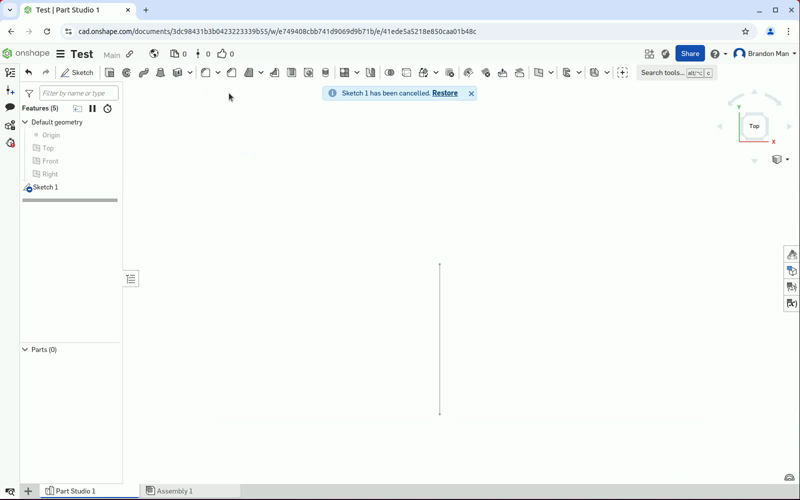
key(shift+h)
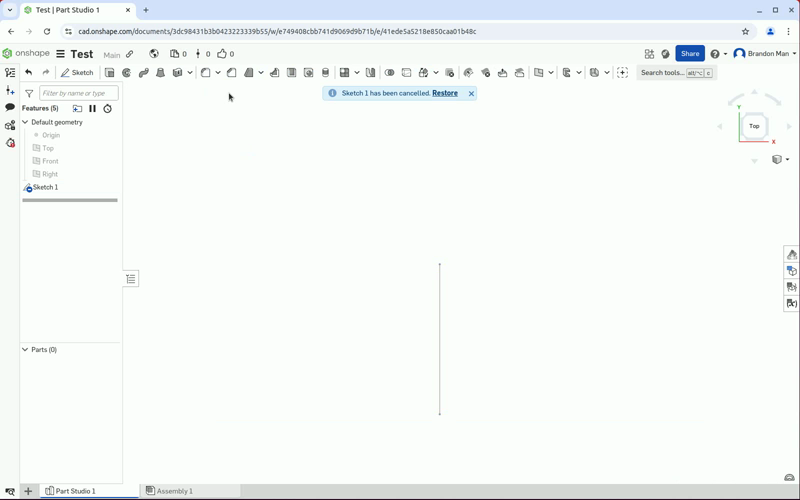
key(shift+s)
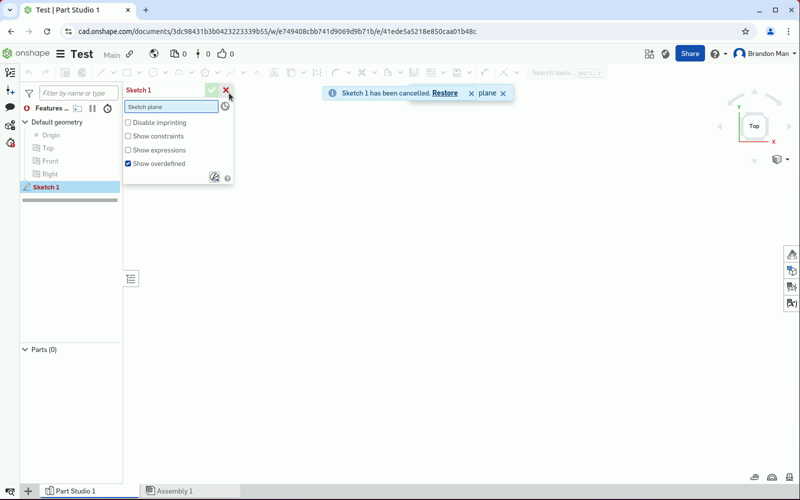
mouse_move(73, 150)
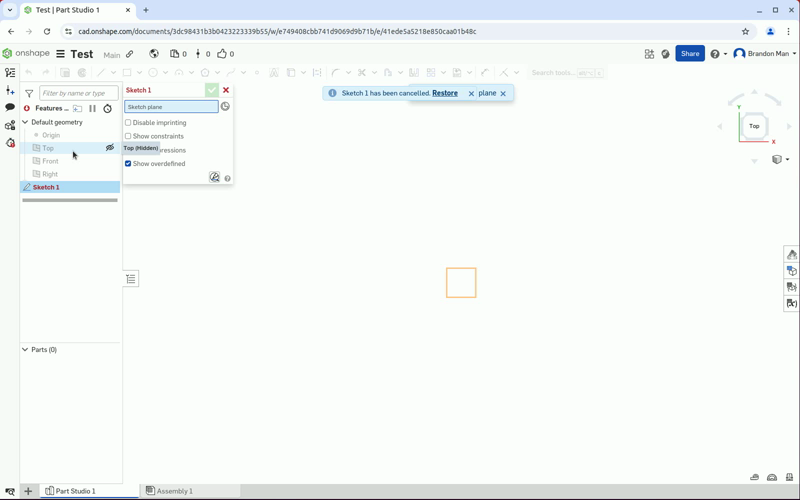
click(73, 150)
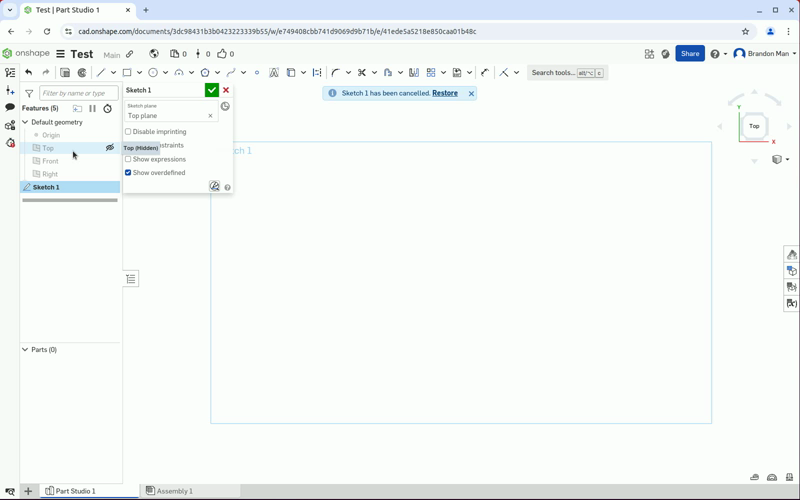
mouse_move(73, 352)
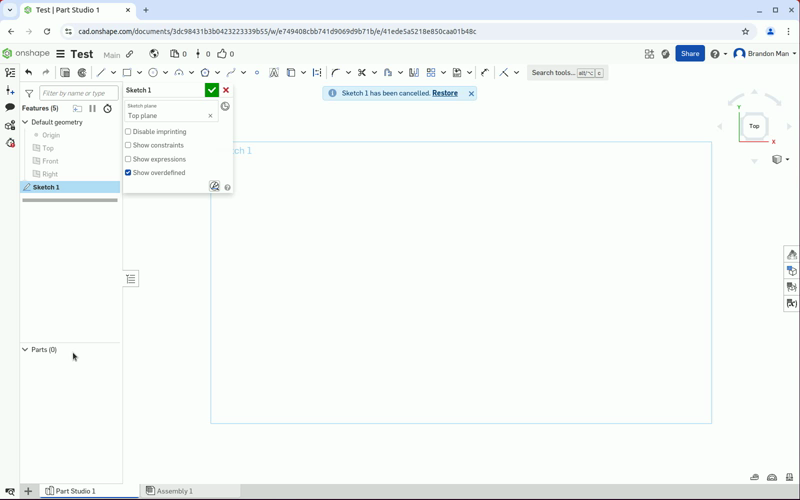
key(y)
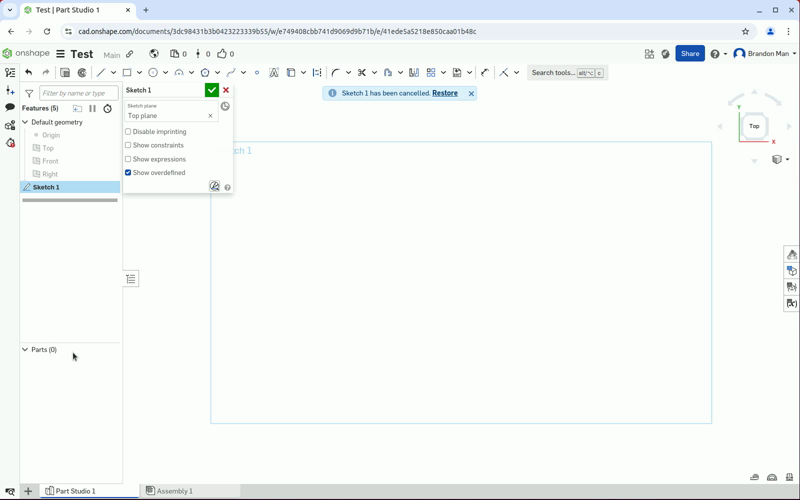
key(l)
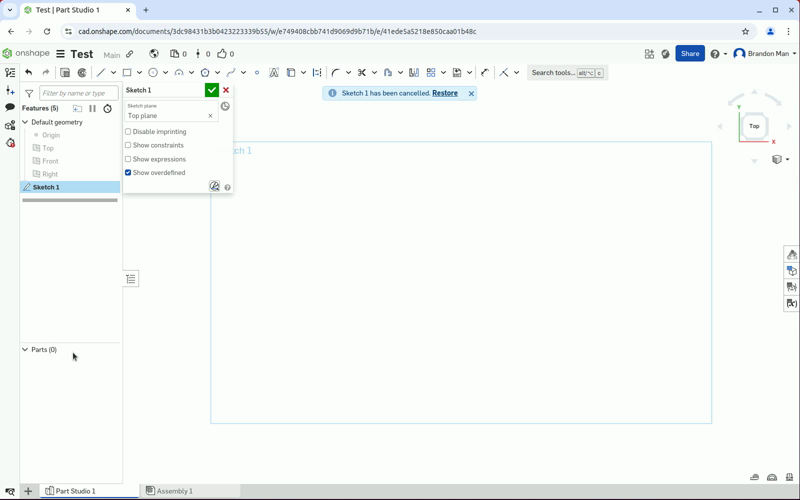
key_down(shift)
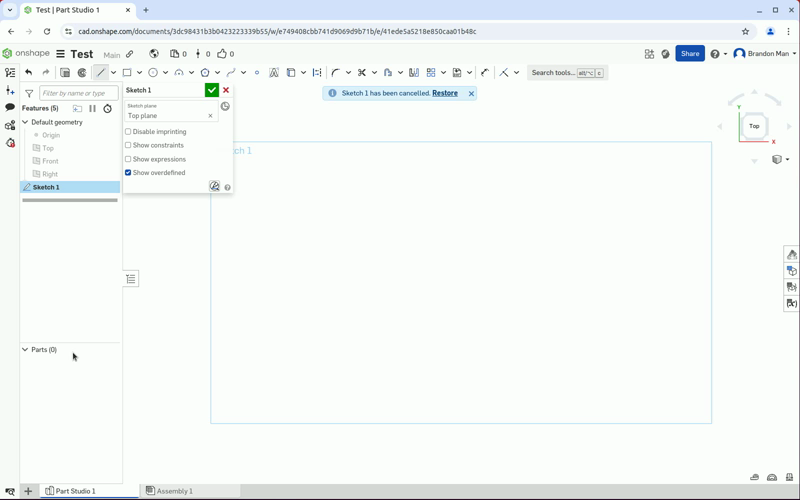
mouse_move(348, 395)
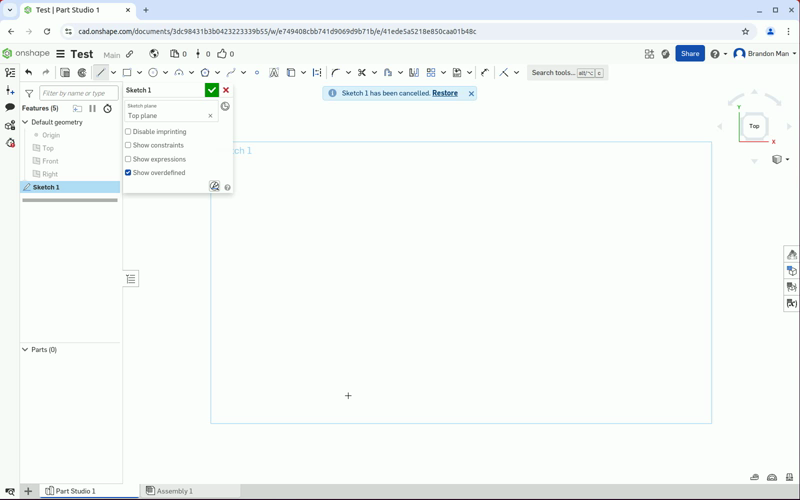
click(348, 395)
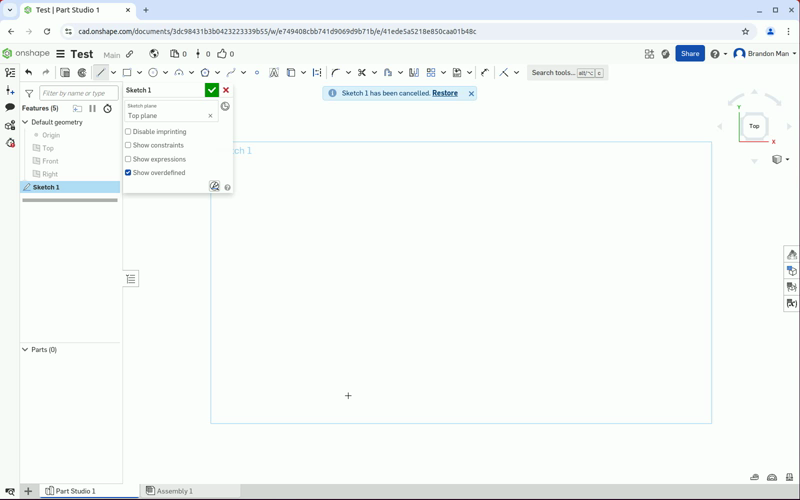
key_up(shift)
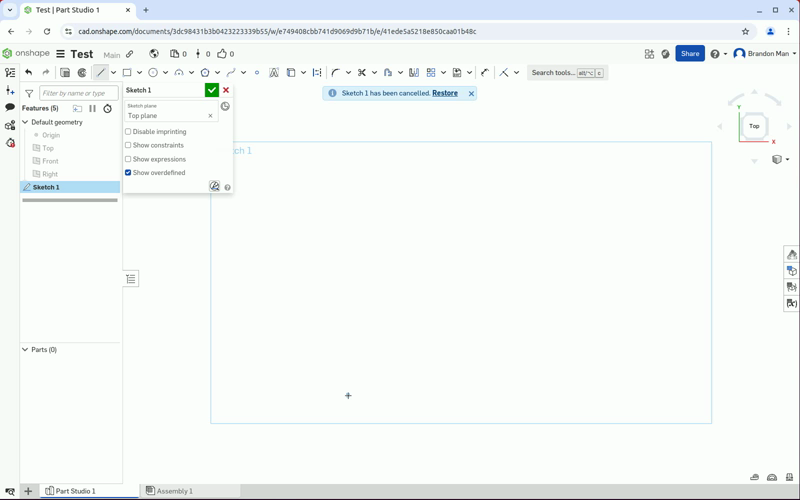
key_down(shift)
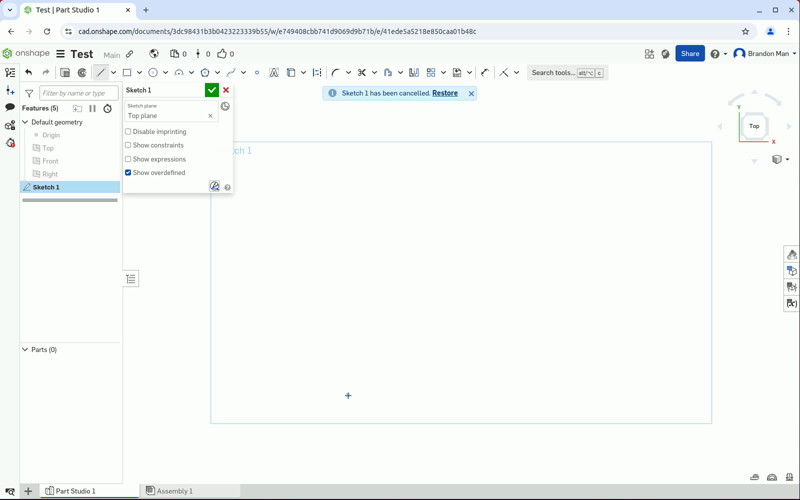
mouse_move(572, 395)
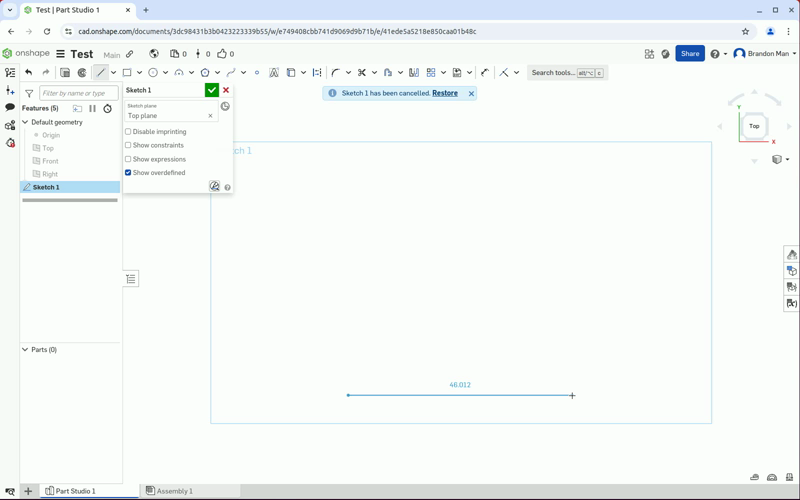
click(572, 395)
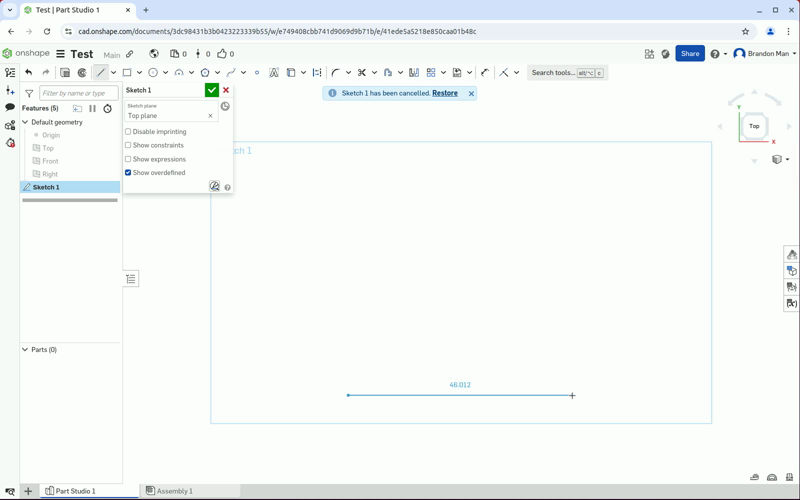
key_up(shift)
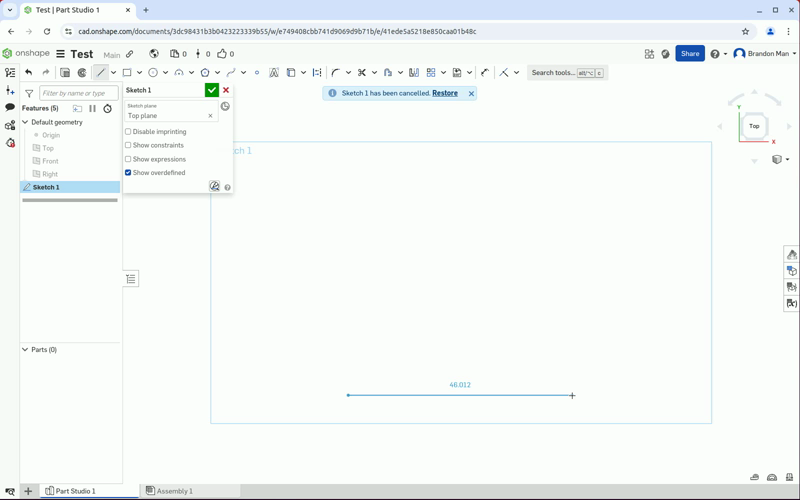
key_down(shift)
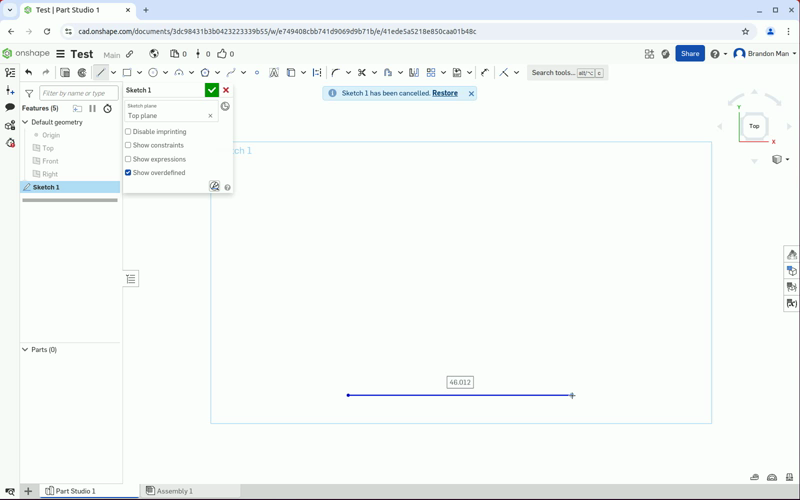
mouse_move(572, 171)
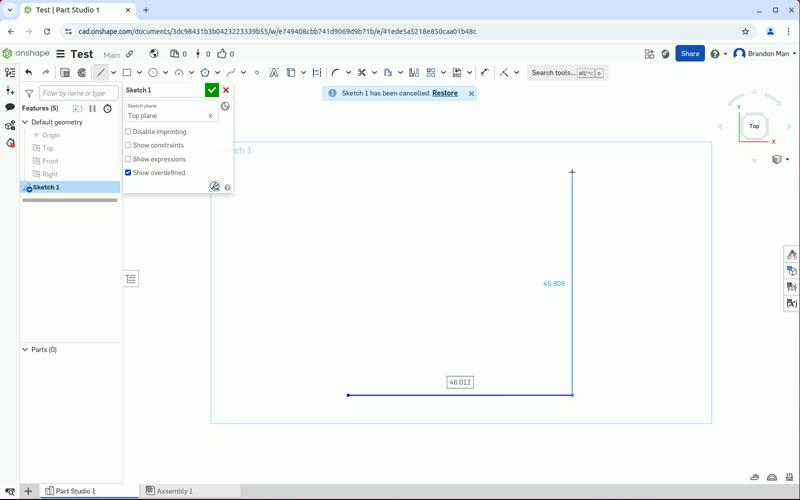
click(572, 171)
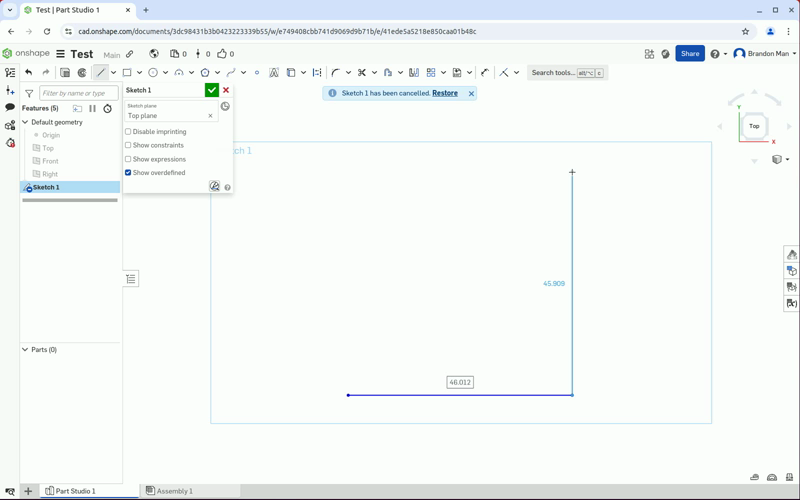
key_up(shift)
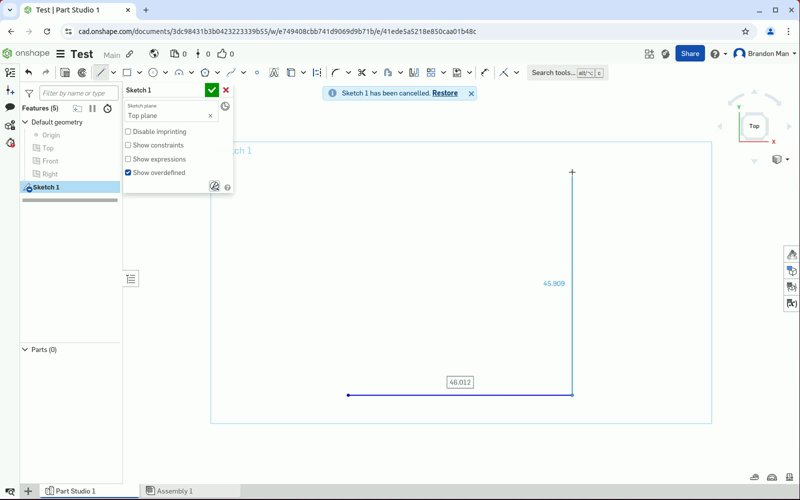
key_down(shift)
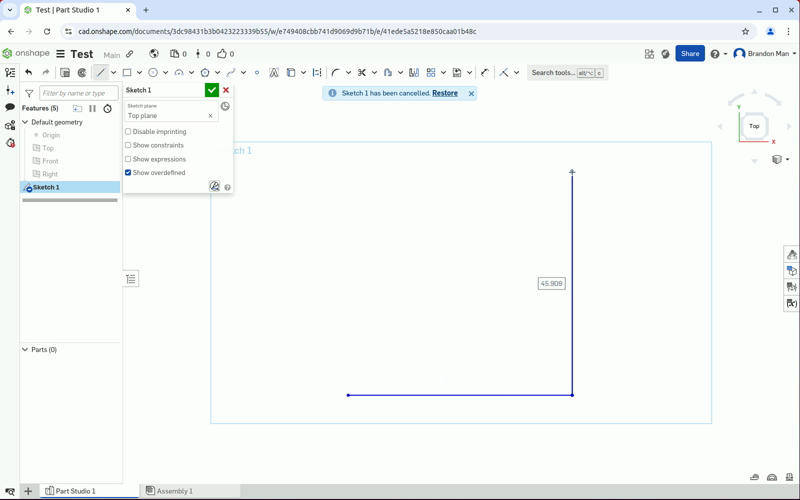
mouse_move(348, 171)
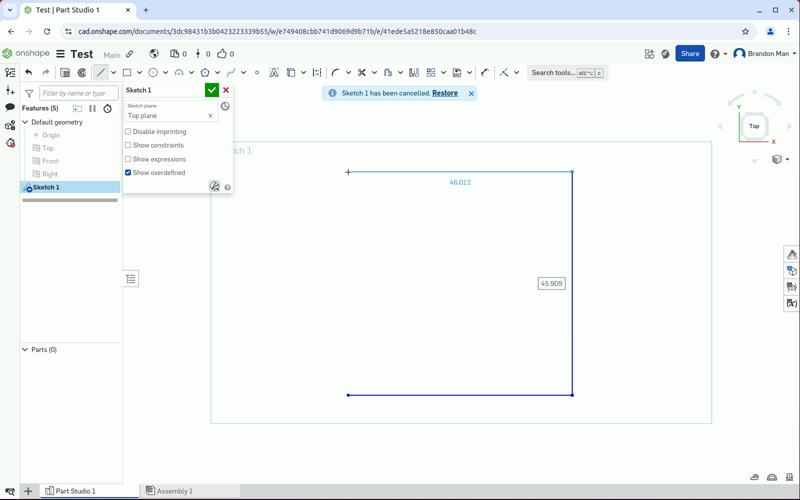
click(348, 171)
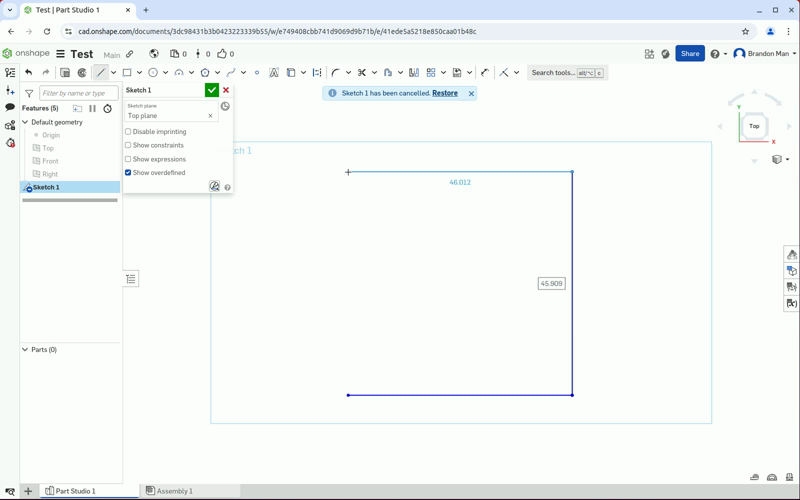
key_up(shift)
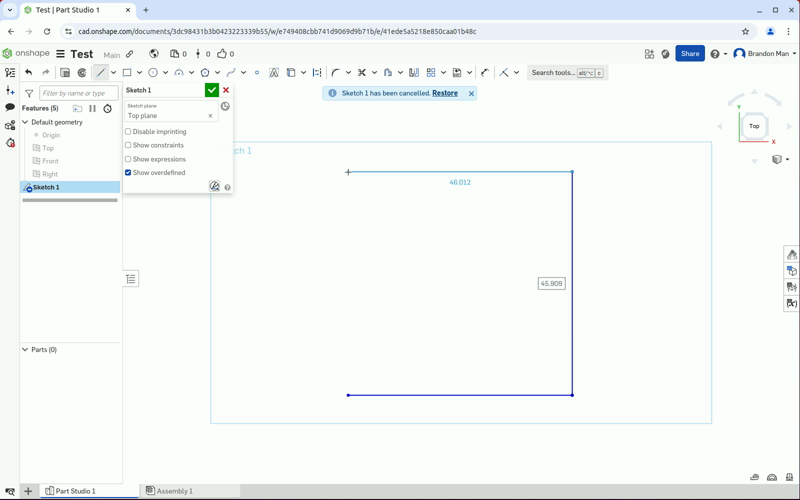
key_down(shift)
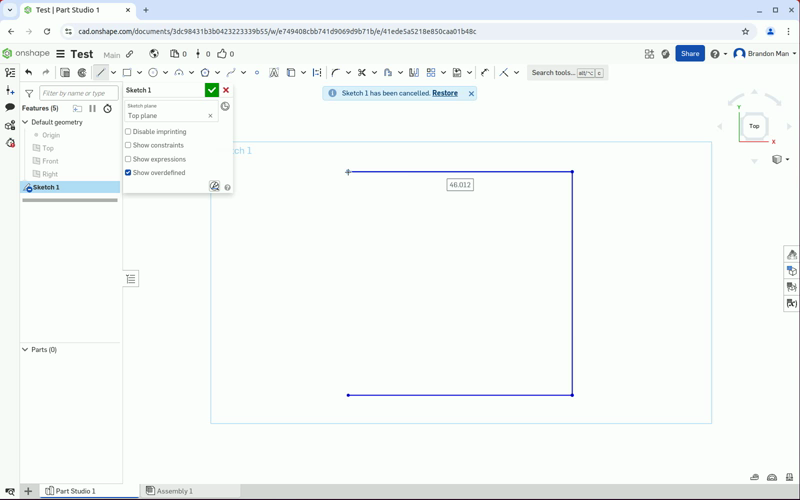
mouse_move(348, 395)
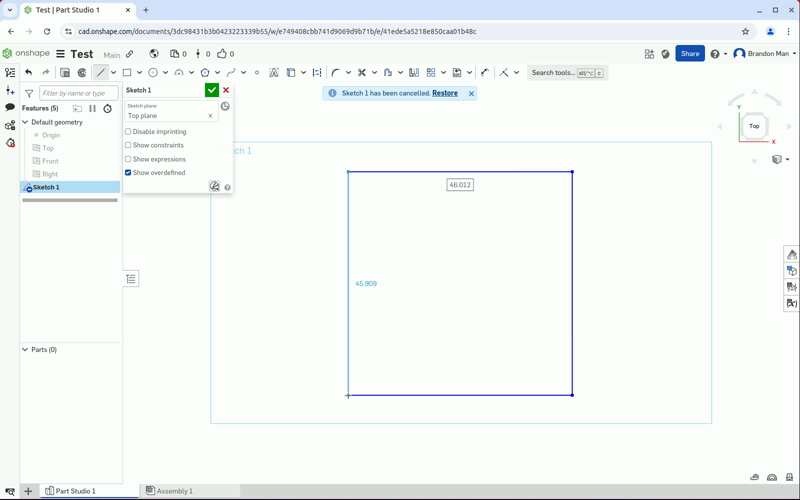
key_up(shift)
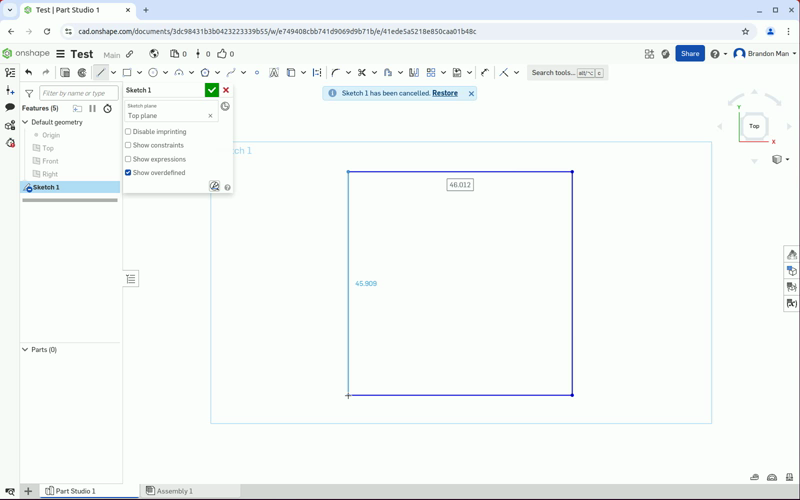
click(348, 395)
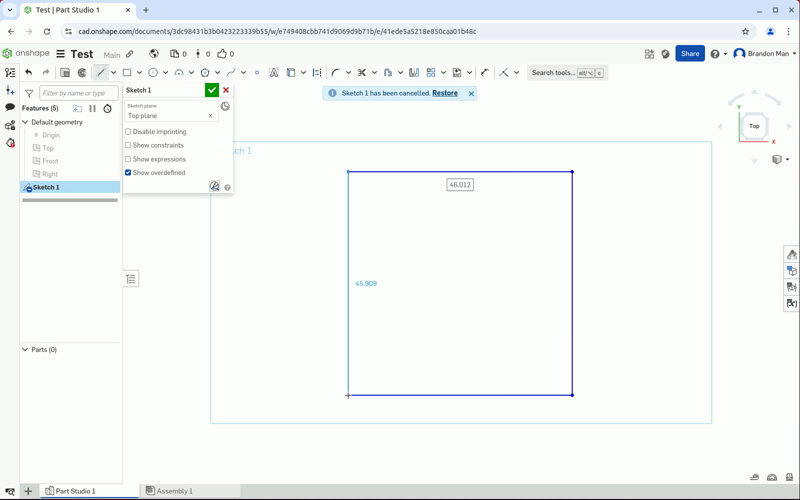
key(esc)
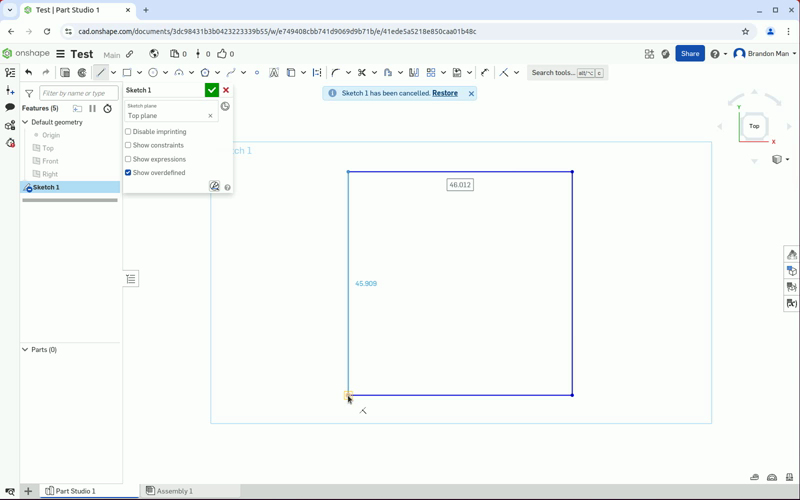
mouse_move(468, 342)
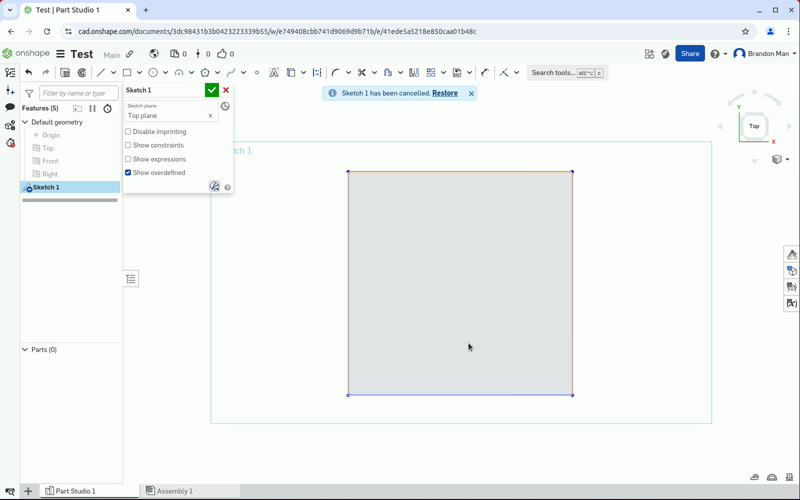
click(468, 342)
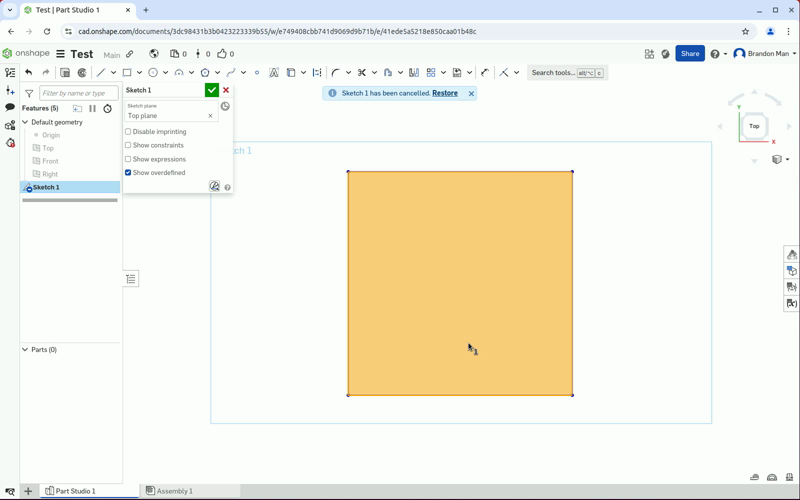
mouse_move(73, 352)
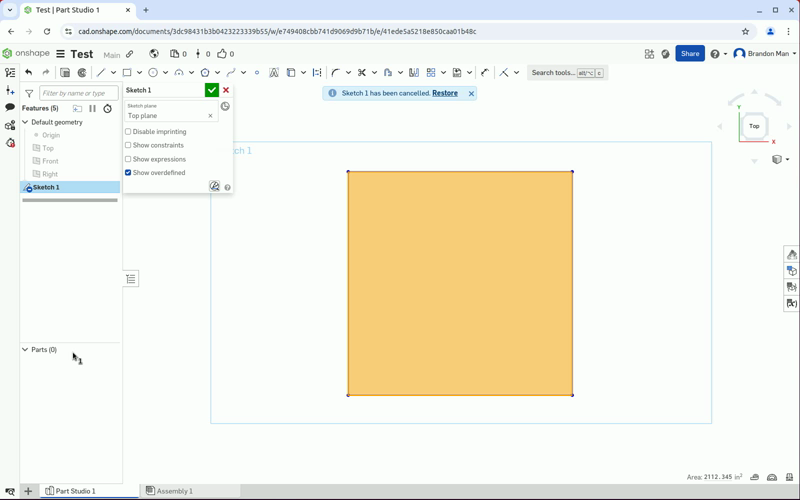
key(shift+y)
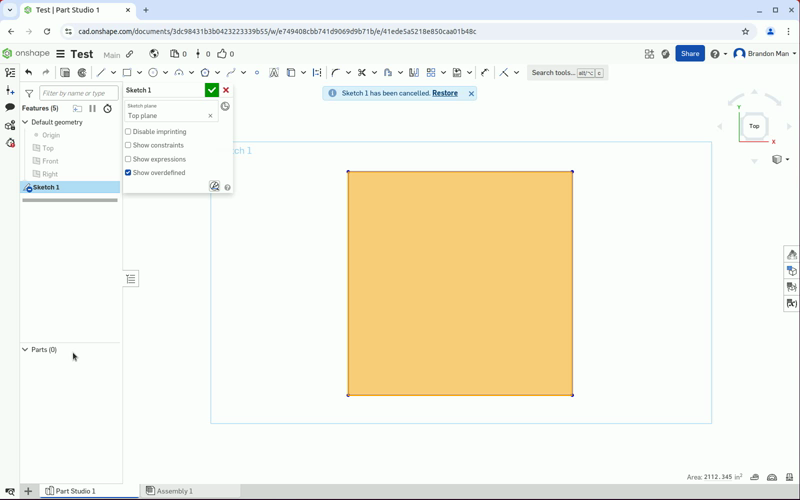
key(shift+e)
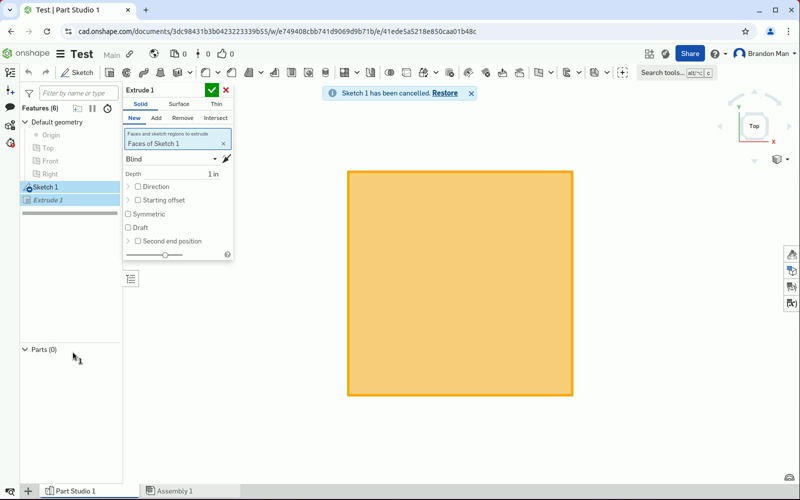
mouse_move(143, 106)
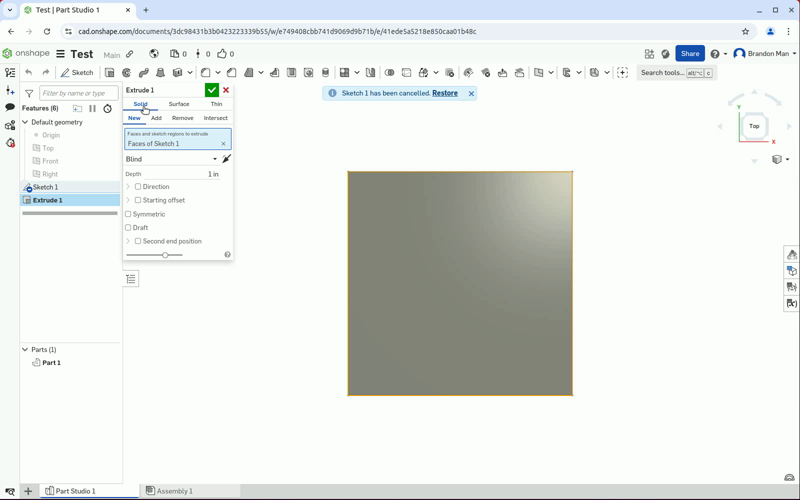
click(143, 106)
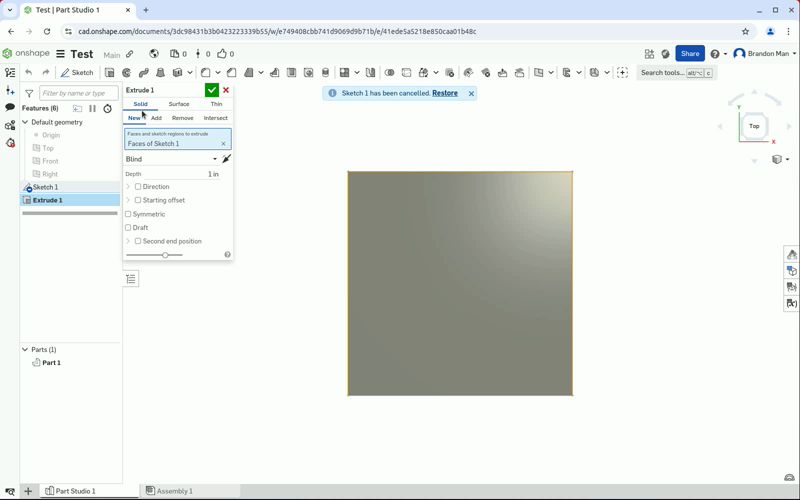
mouse_move(137, 120)
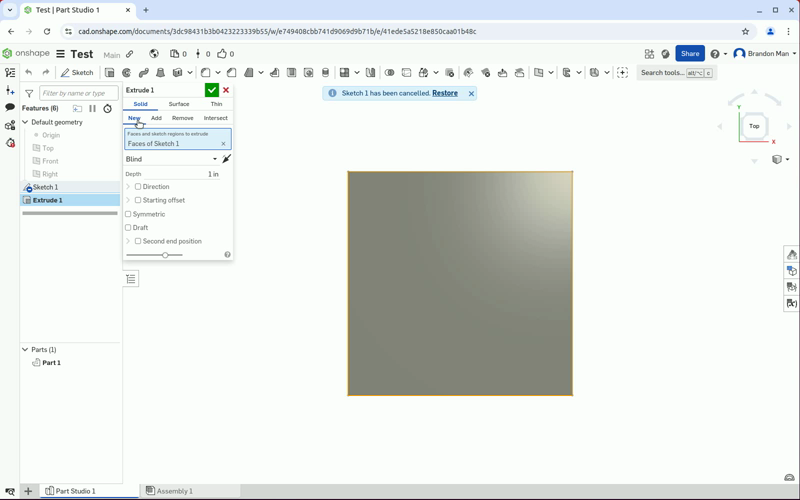
click(137, 120)
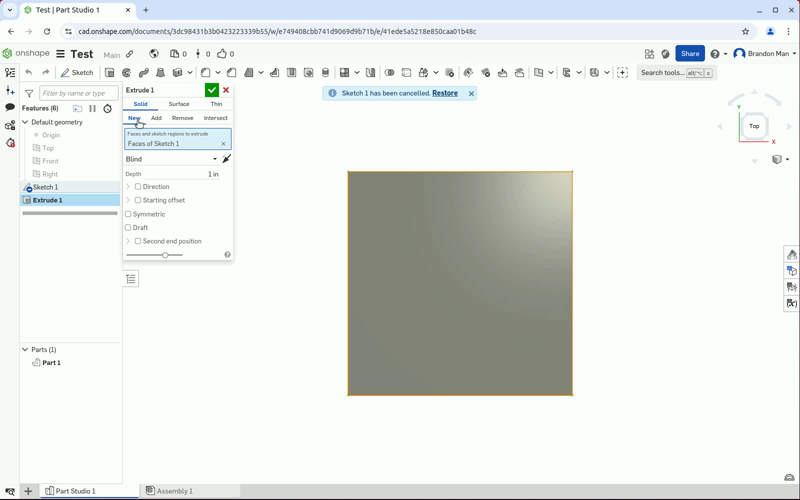
key(tab, 4)
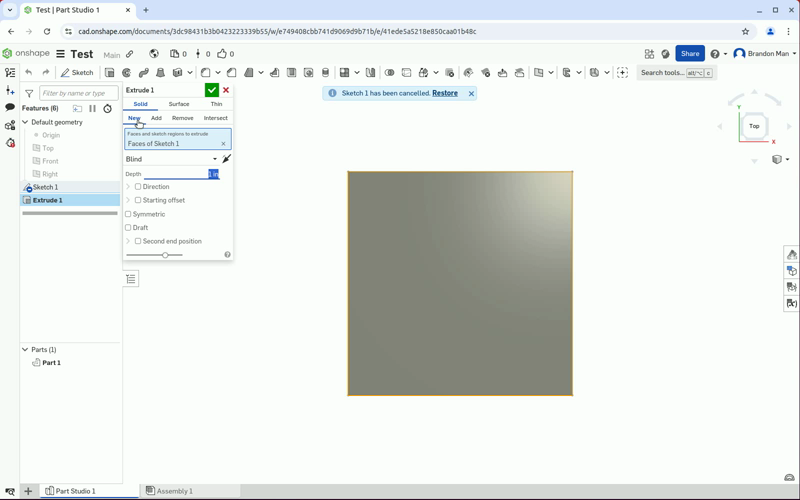
text(6.258)
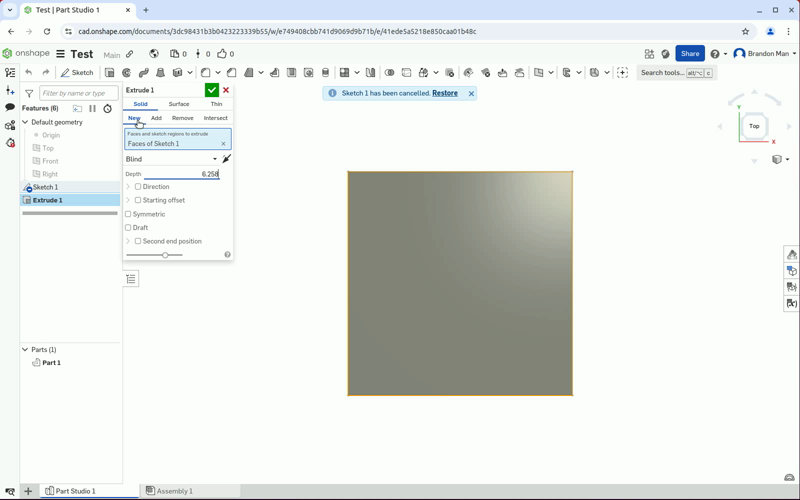
key(enter)
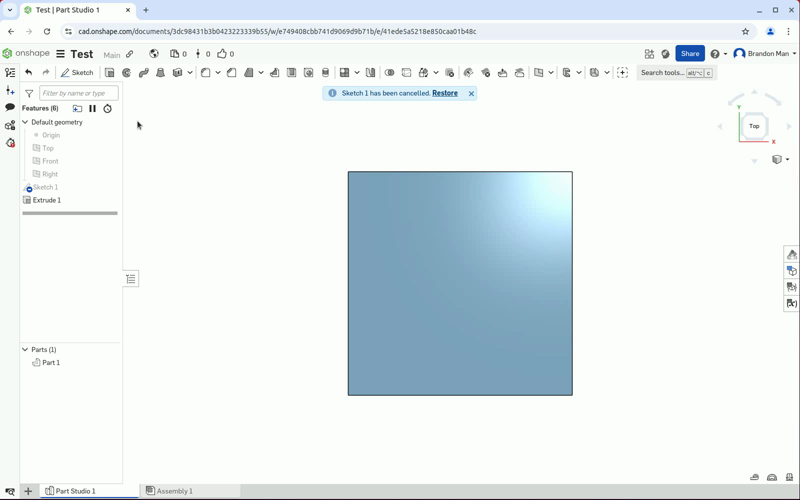
key(shift+h)
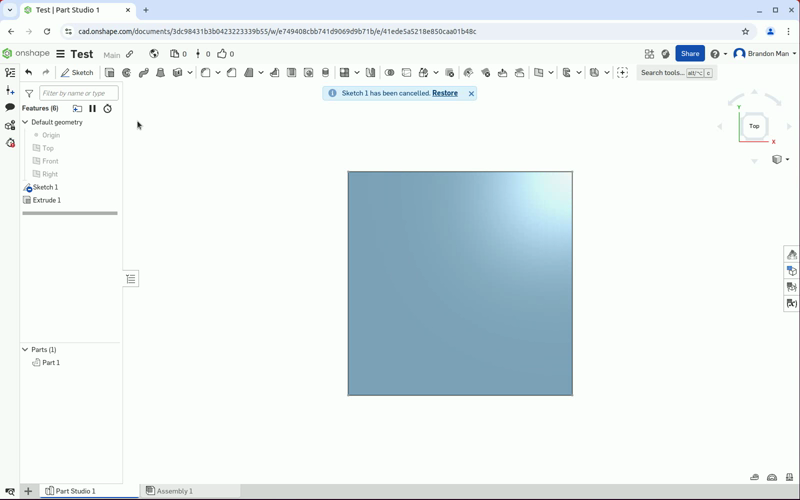
key(shift+h)
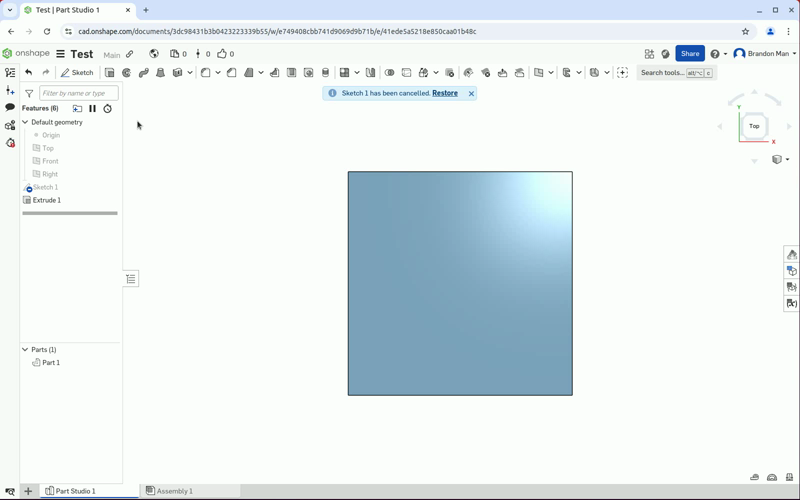
mouse_move(73, 189)
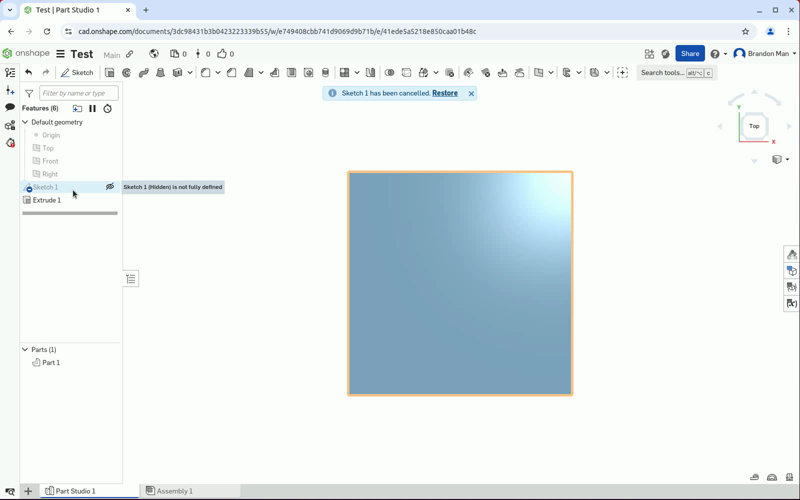
click(73, 189)
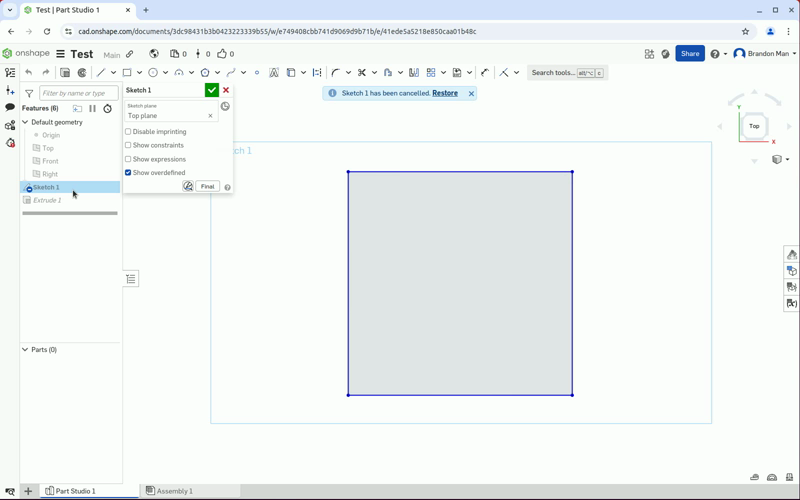
mouse_move(229, 92)
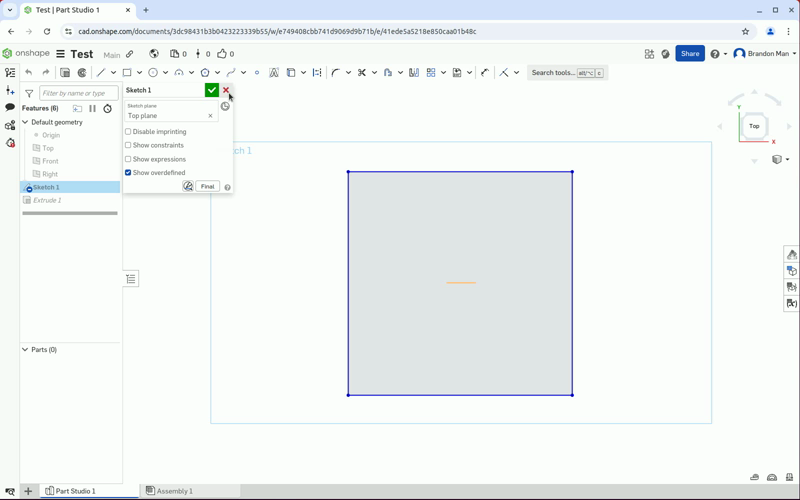
click(229, 92)
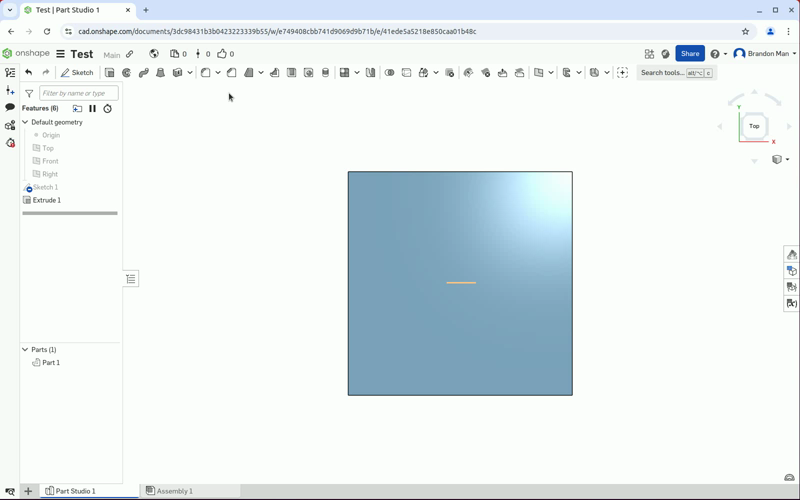
mouse_move(541, 75)
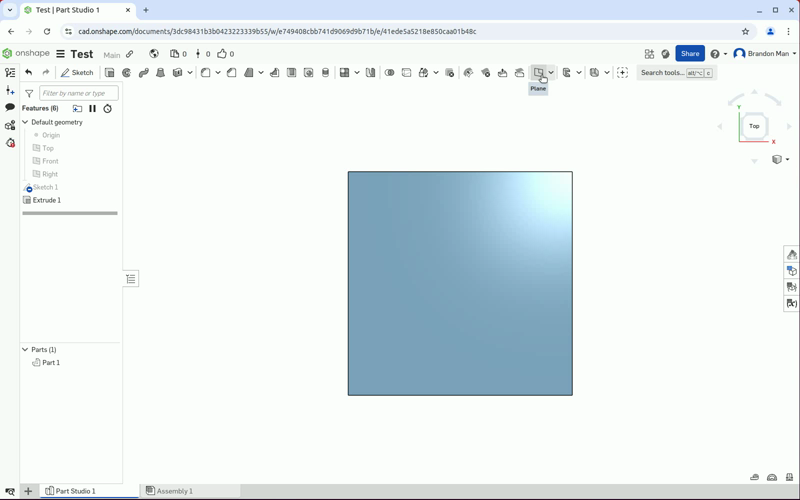
click(541, 75)
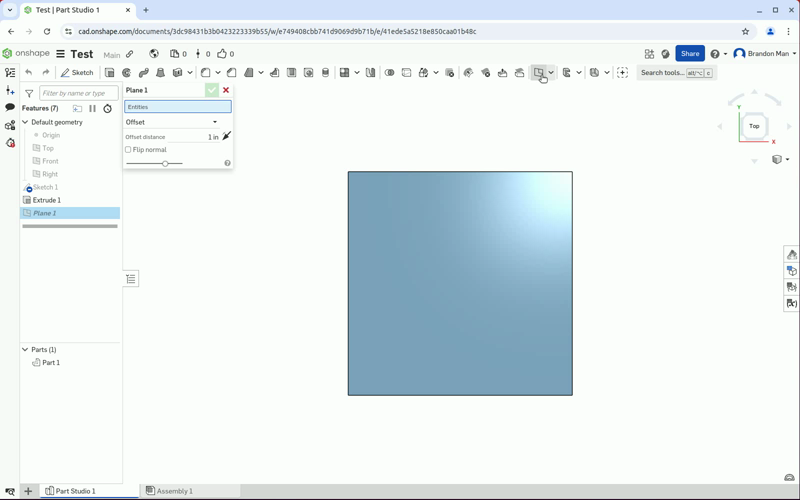
mouse_move(73, 150)
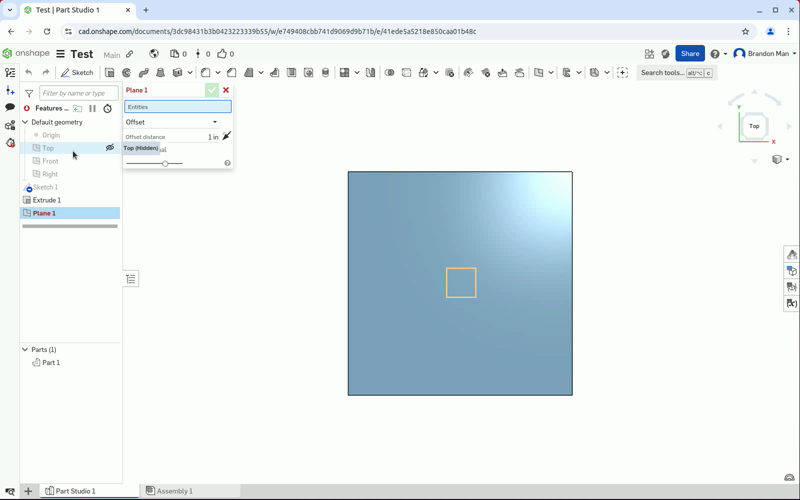
click(73, 150)
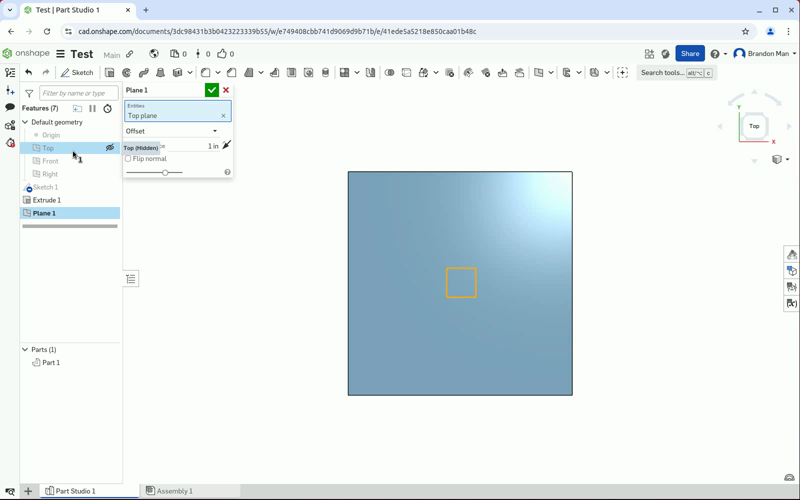
key(tab, 2)
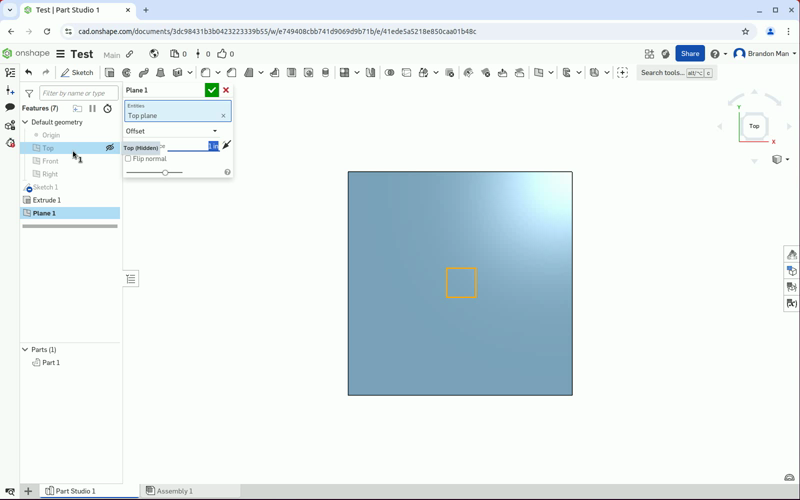
text(6.255)
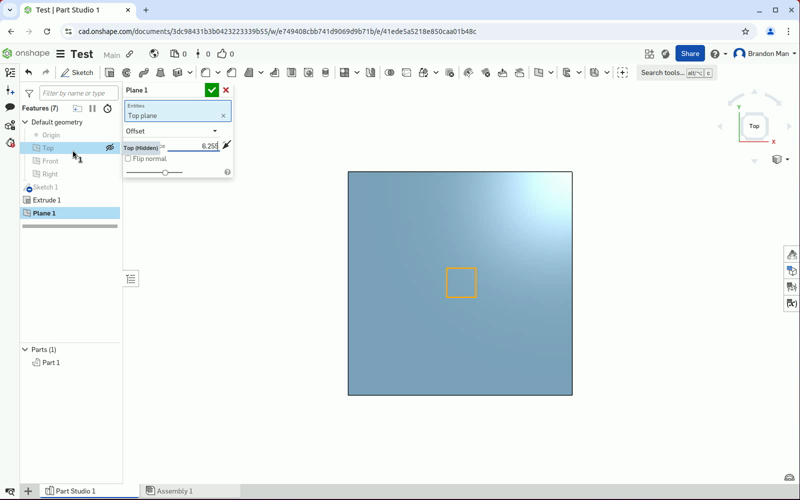
key(enter, 2)
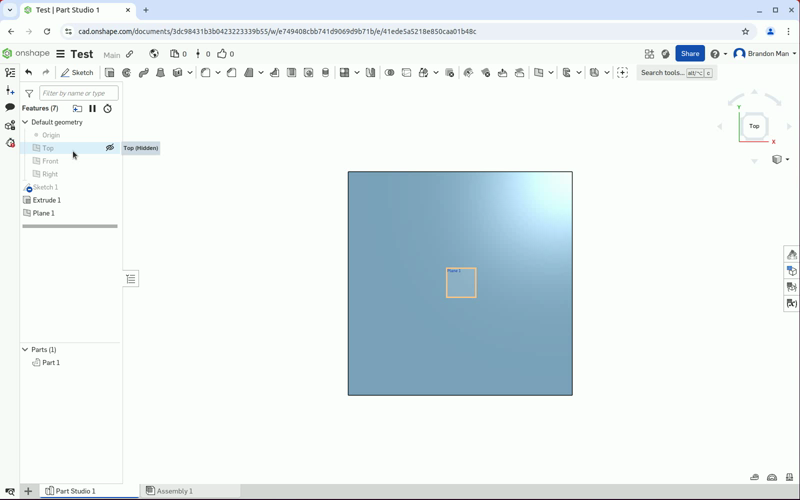
key(shift+s)
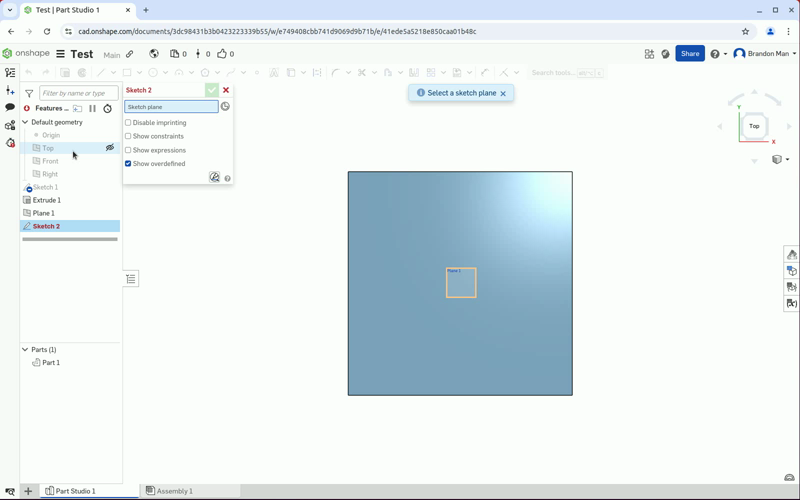
mouse_move(73, 215)
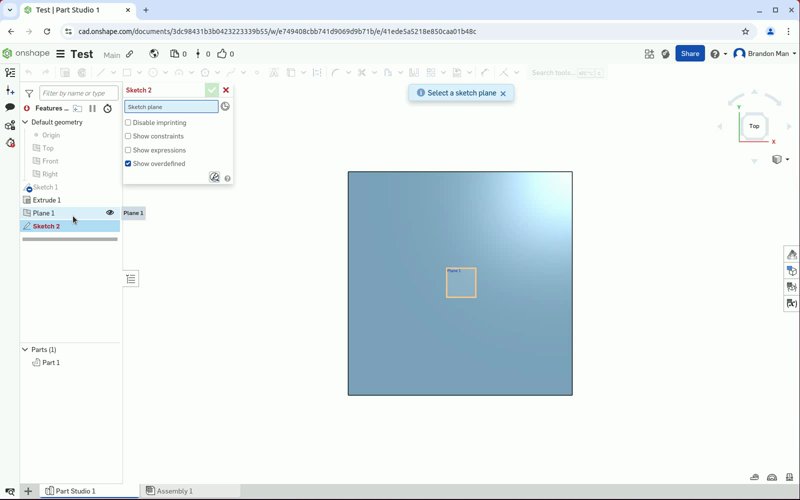
click(73, 215)
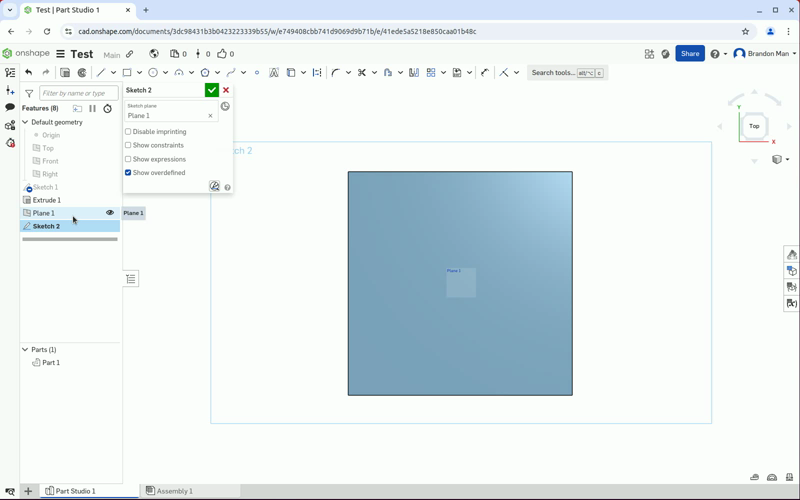
mouse_move(73, 352)
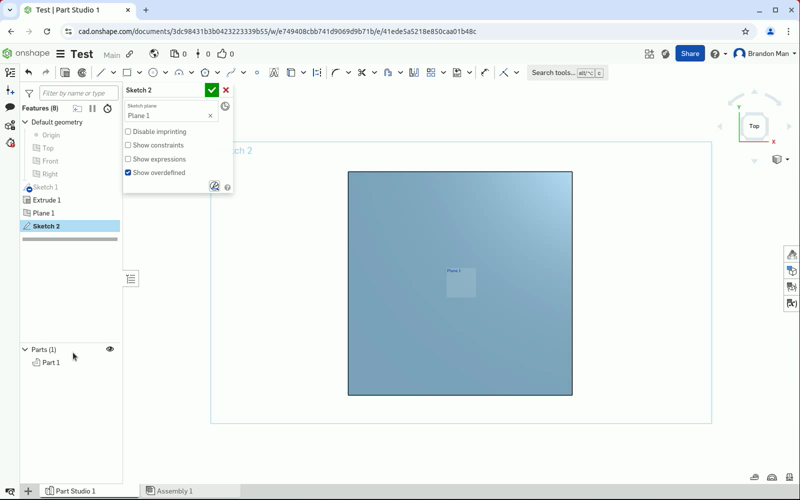
key(y)
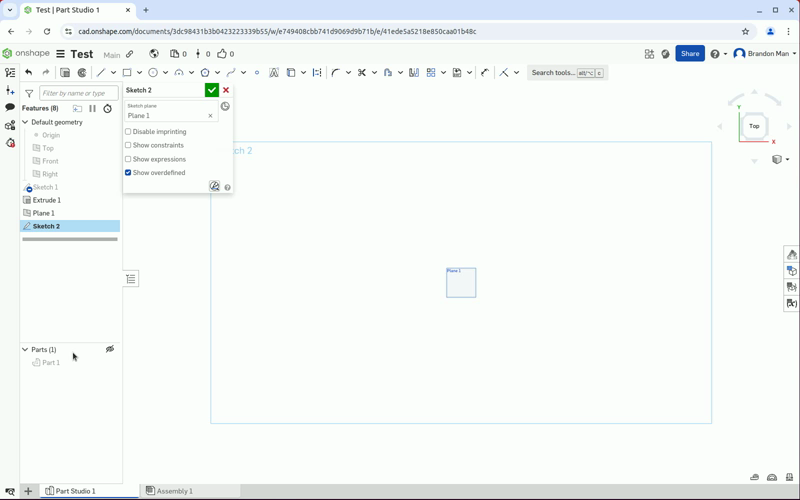
key(l)
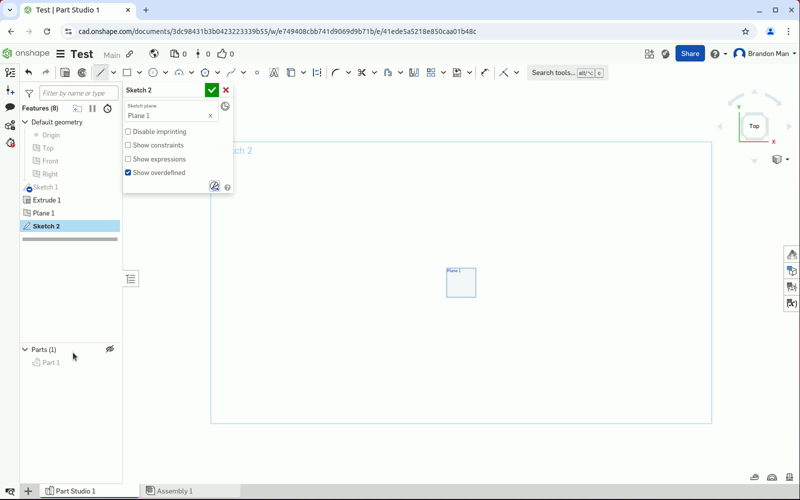
key_down(shift)
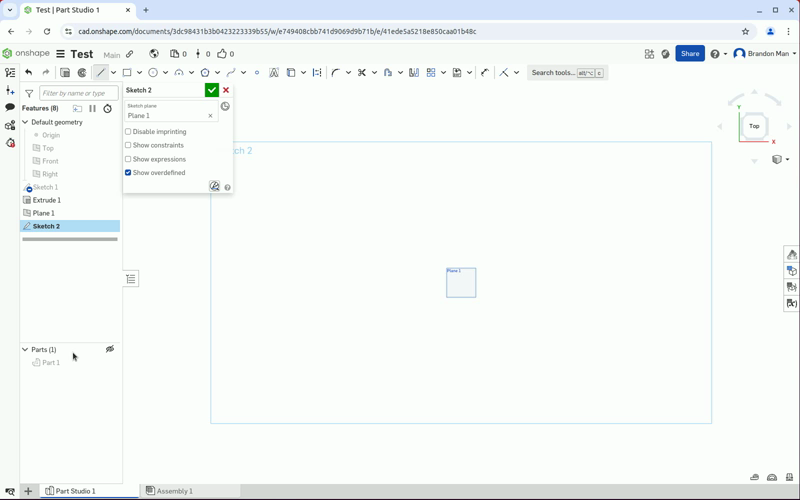
mouse_move(423, 320)
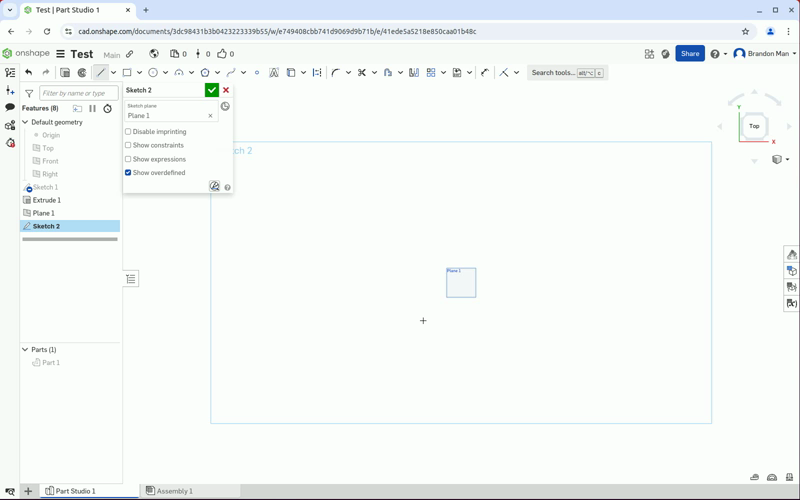
click(423, 320)
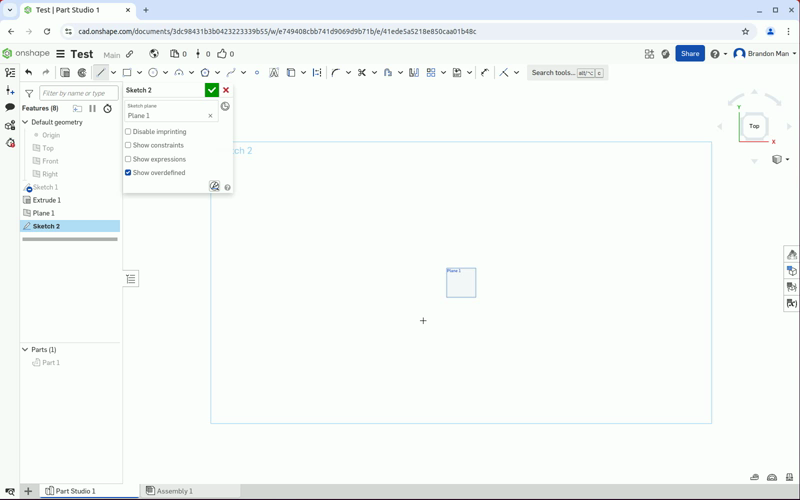
key_up(shift)
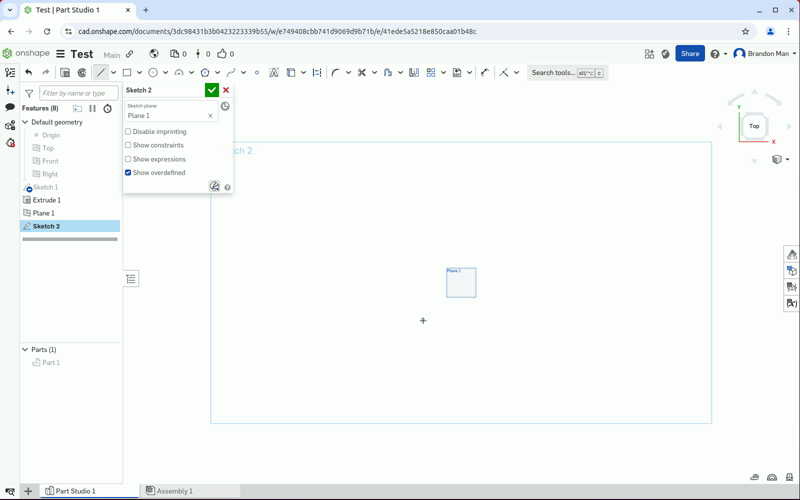
key_down(shift)
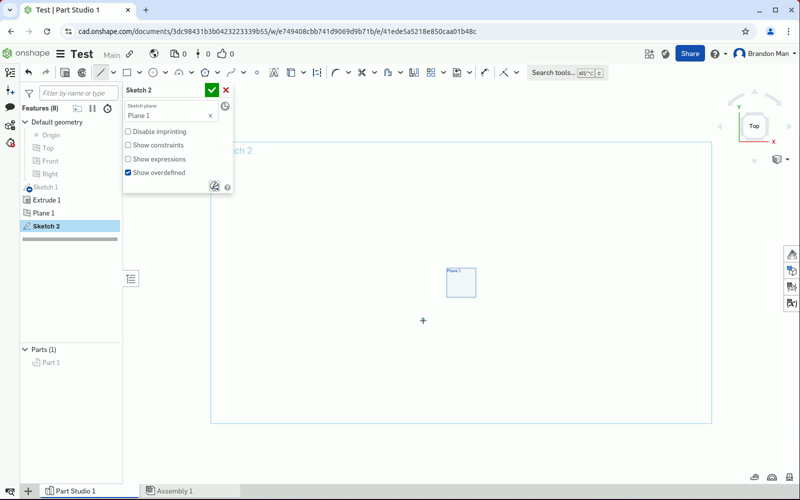
mouse_move(498, 320)
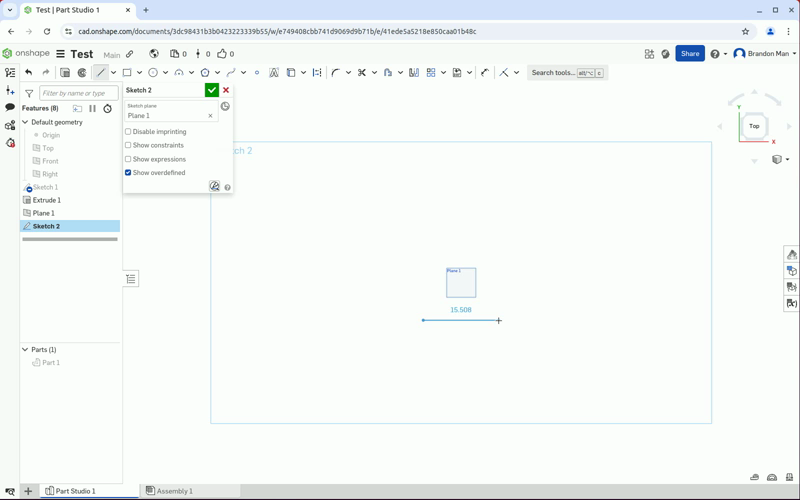
click(498, 320)
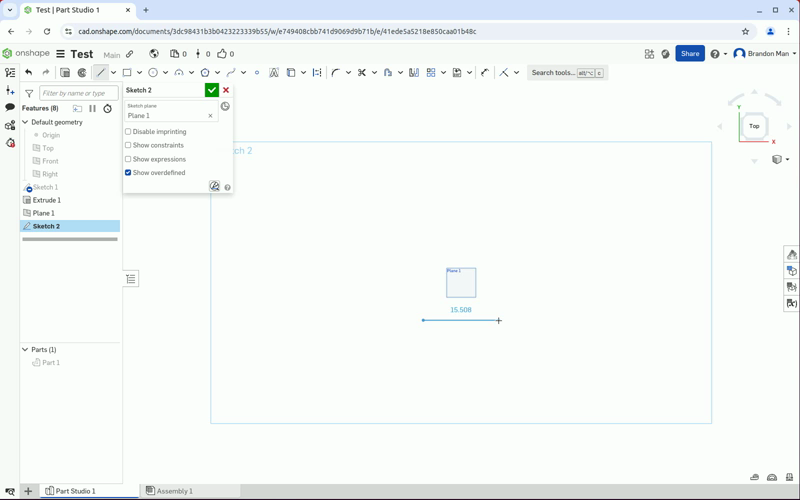
key_up(shift)
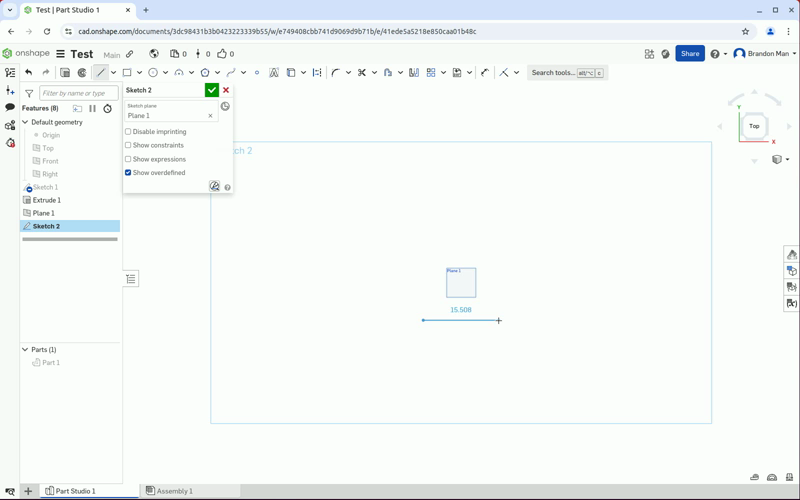
key_down(shift)
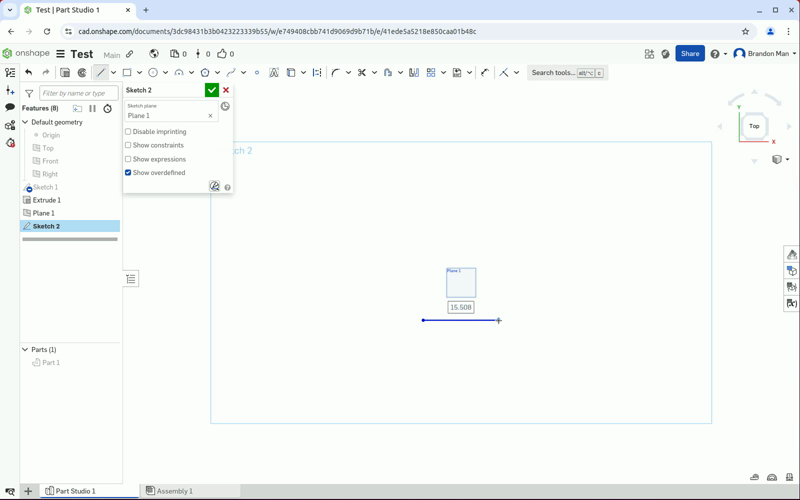
mouse_move(498, 245)
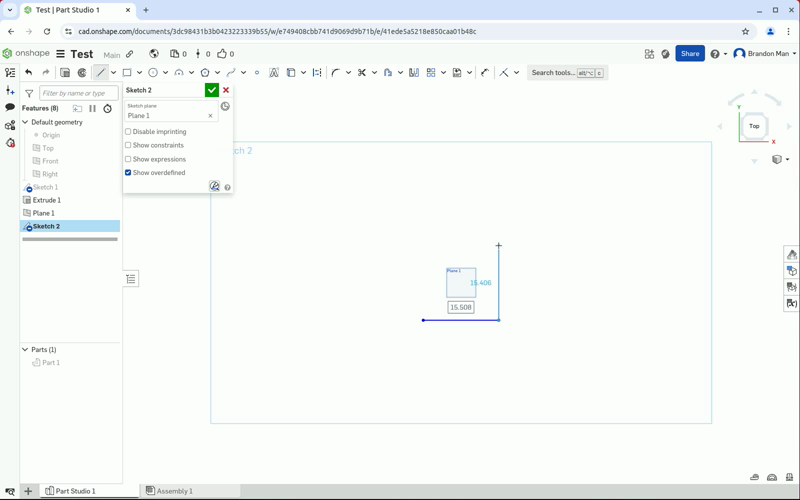
click(498, 245)
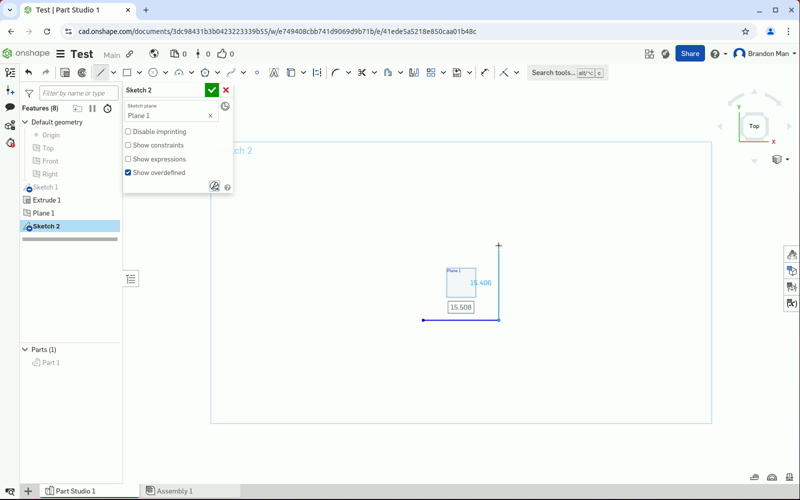
key_up(shift)
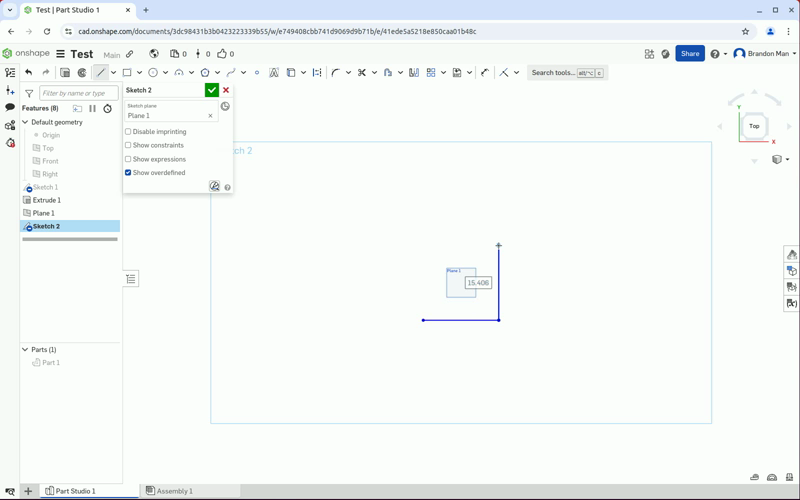
key_down(shift)
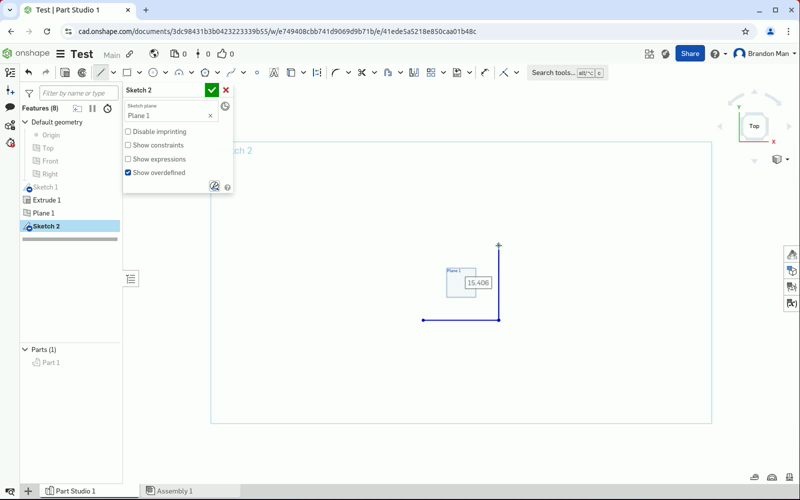
mouse_move(423, 245)
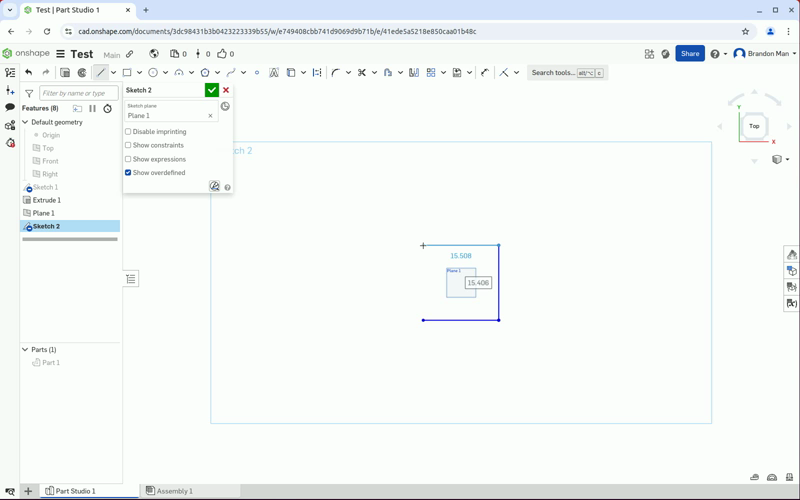
click(423, 245)
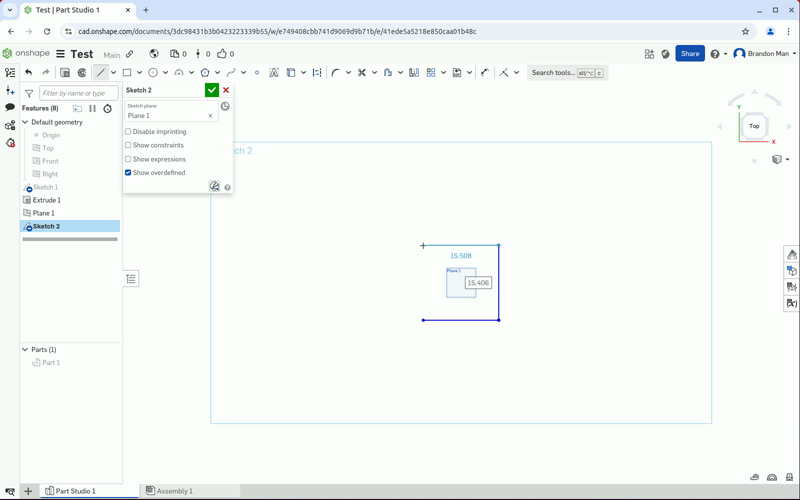
key_up(shift)
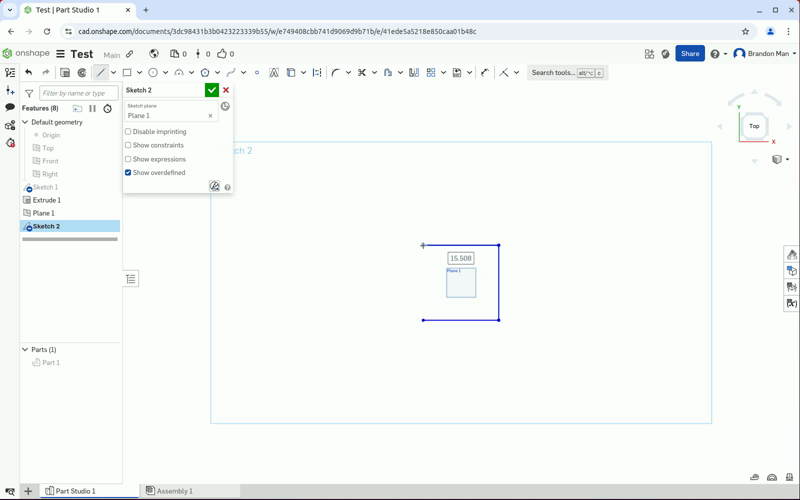
key_down(shift)
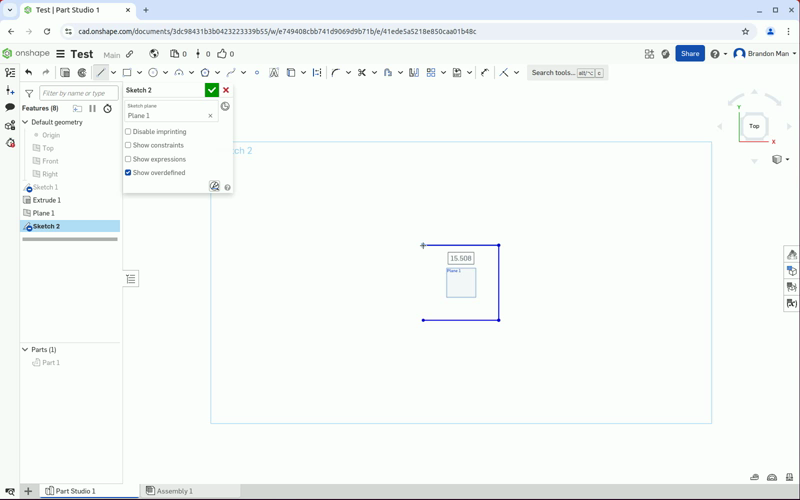
mouse_move(423, 320)
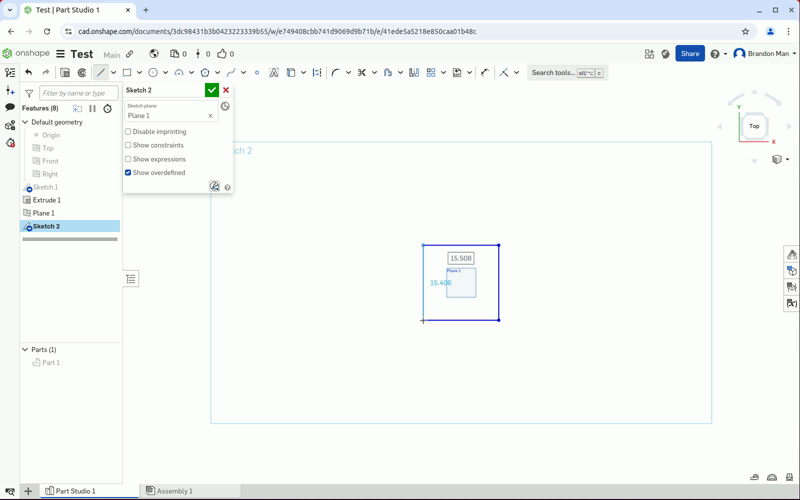
key_up(shift)
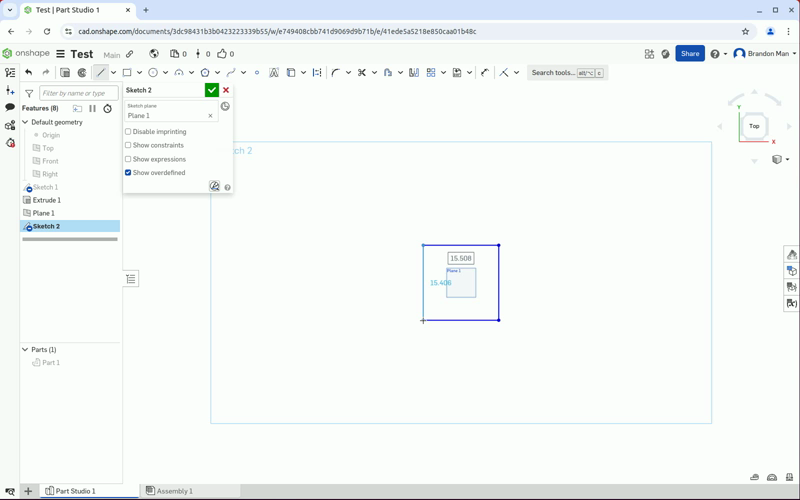
click(423, 320)
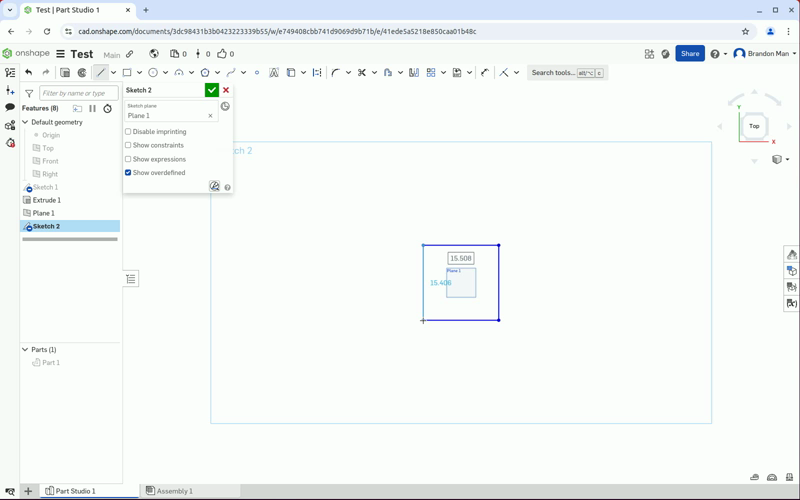
key(esc)
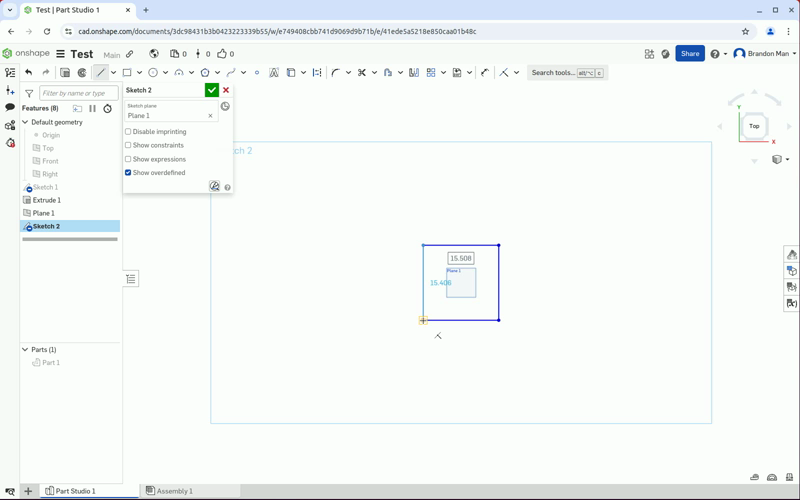
mouse_move(431, 269)
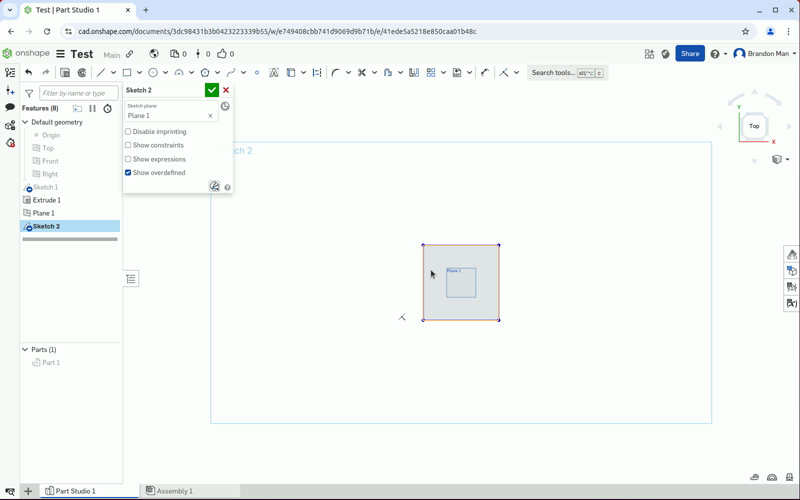
click(431, 269)
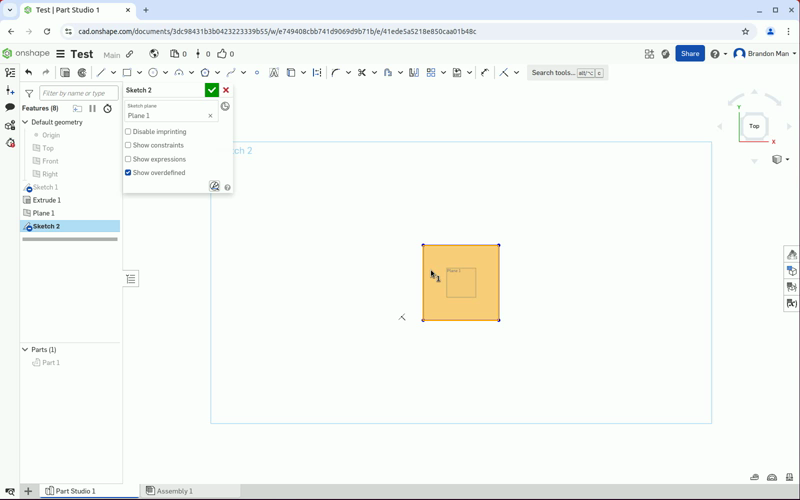
mouse_move(73, 352)
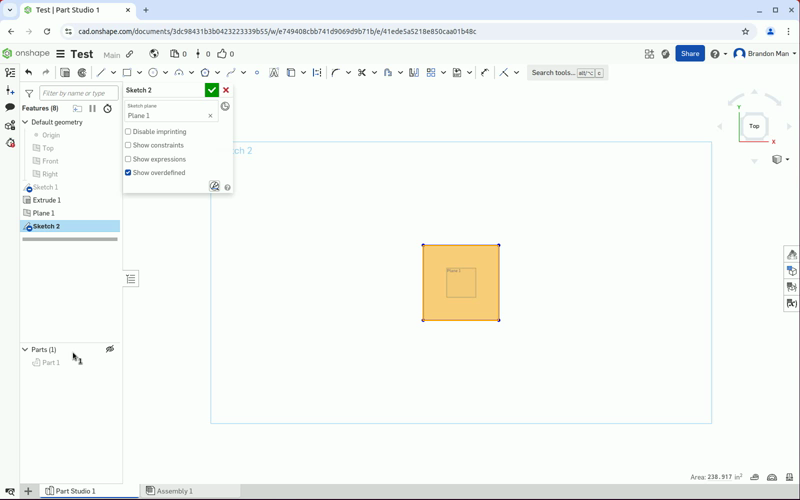
key(shift+y)
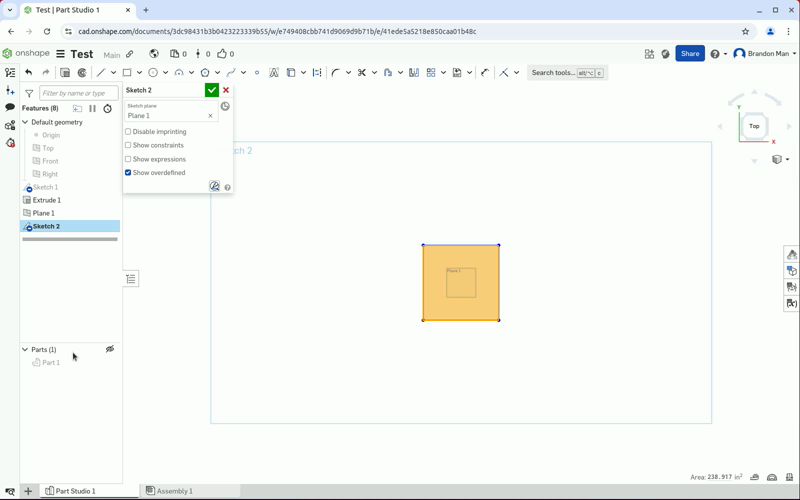
key(shift+e)
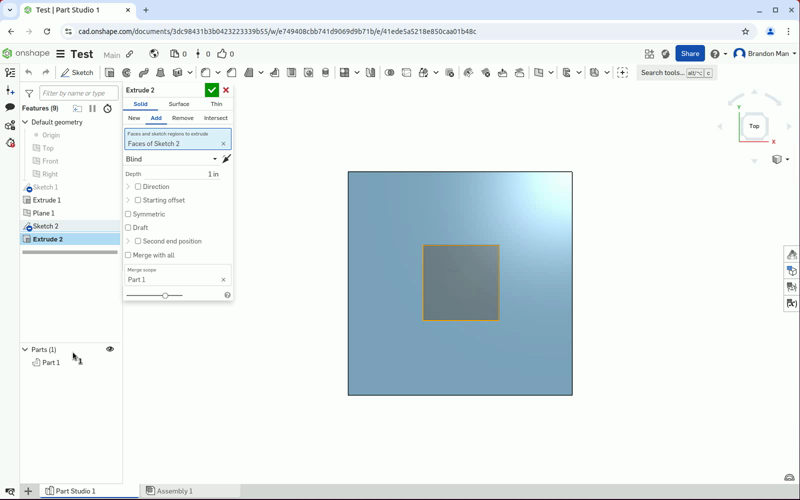
mouse_move(143, 106)
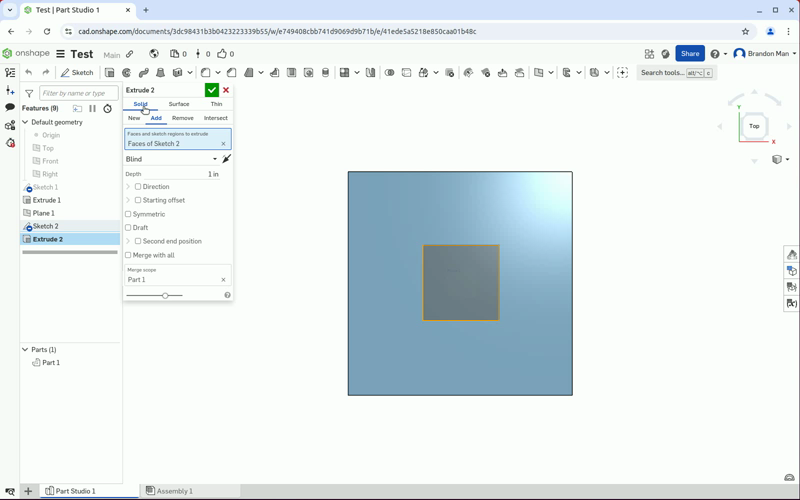
click(143, 106)
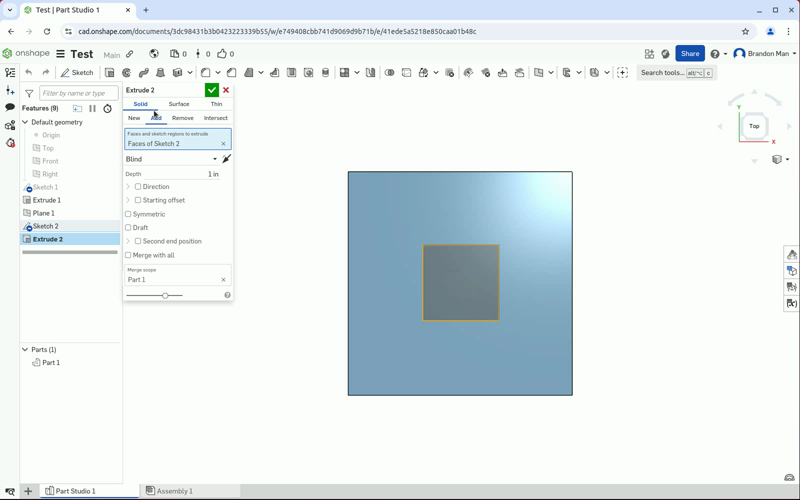
mouse_move(186, 120)
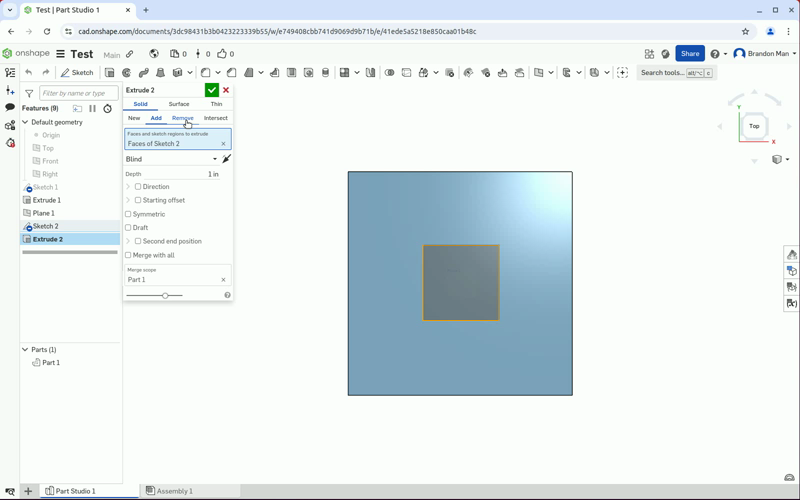
click(186, 120)
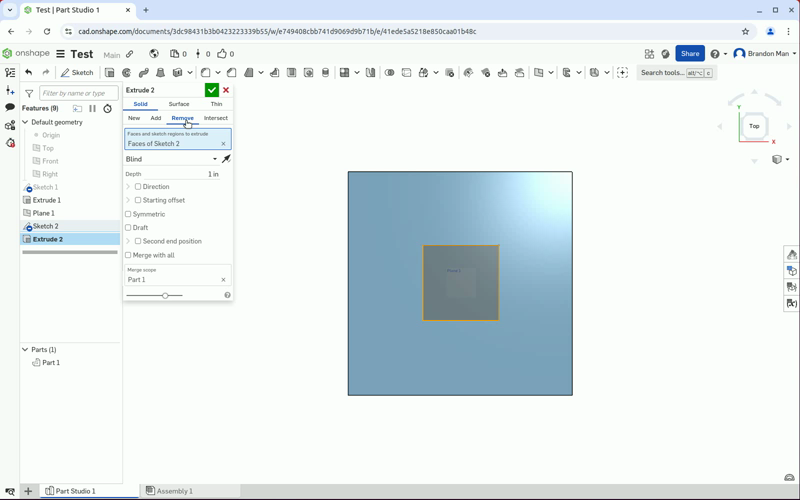
key(tab, 4)
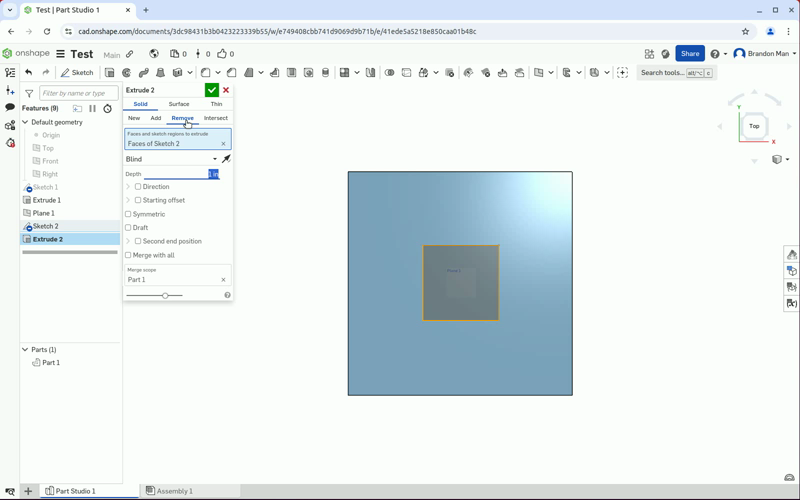
text(3.129)
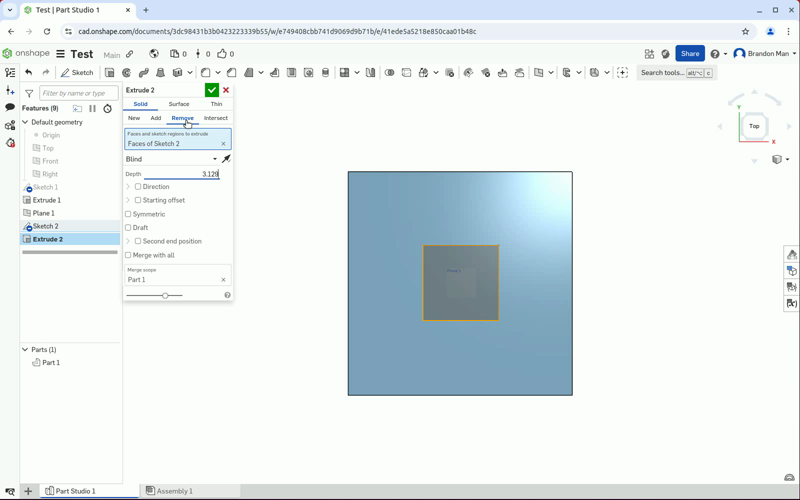
key(tab, 6)
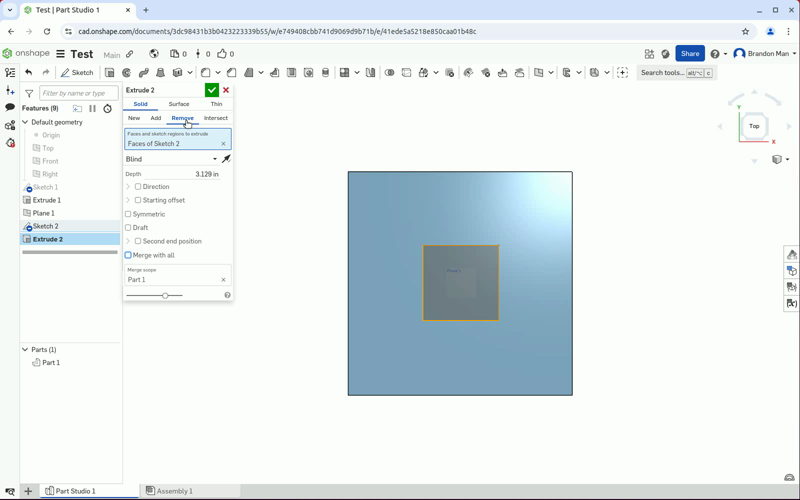
key(space)
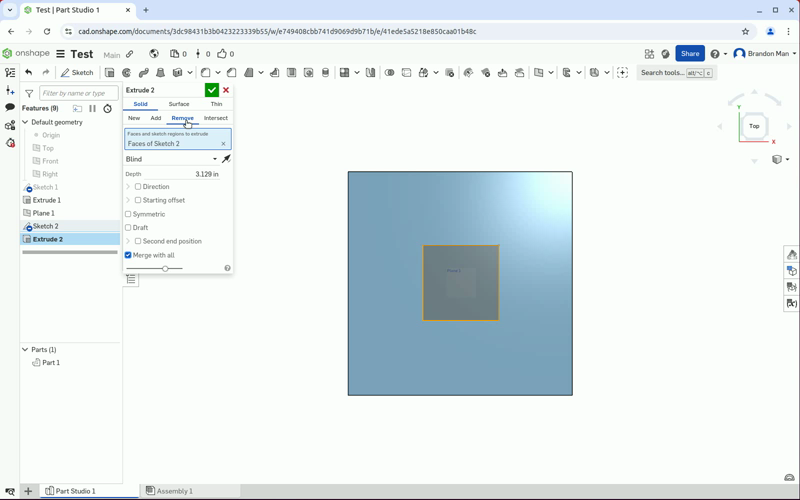
key(enter)
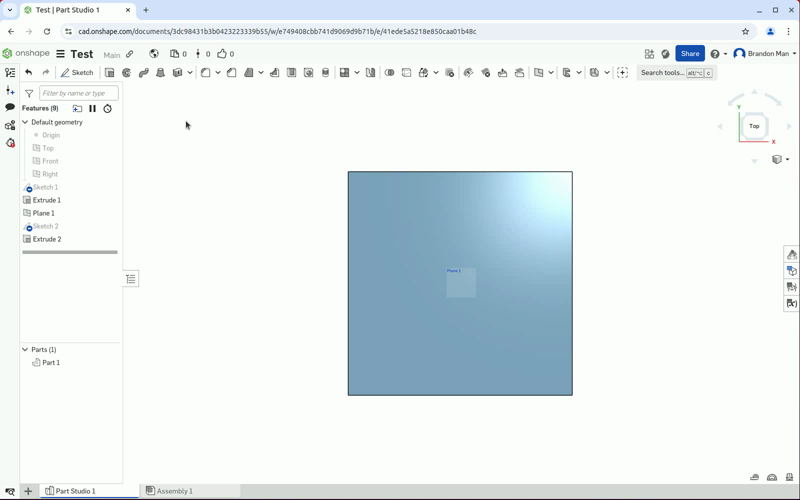
key(shift+h)
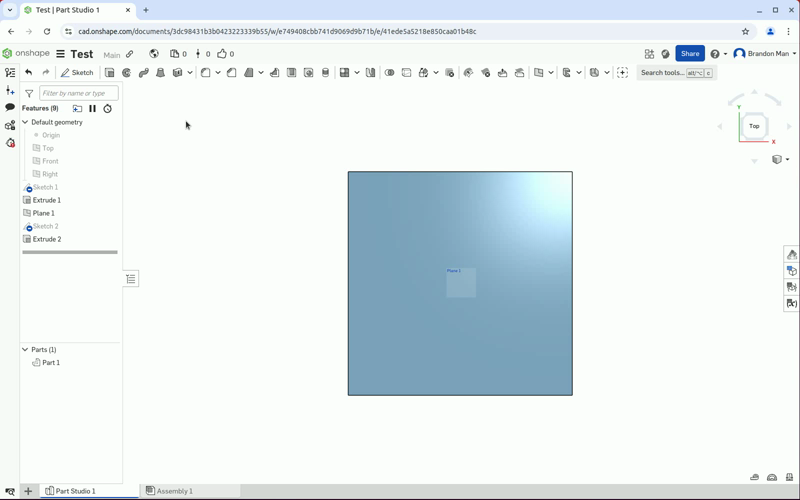
key(shift+h)
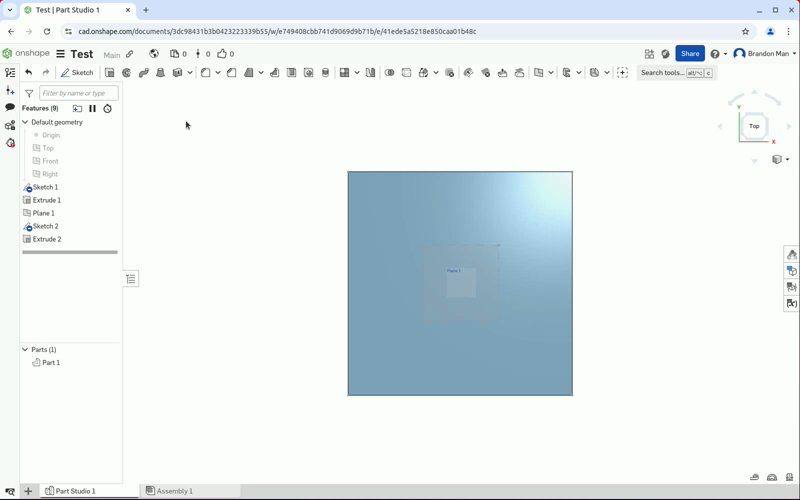
key(shift+7)
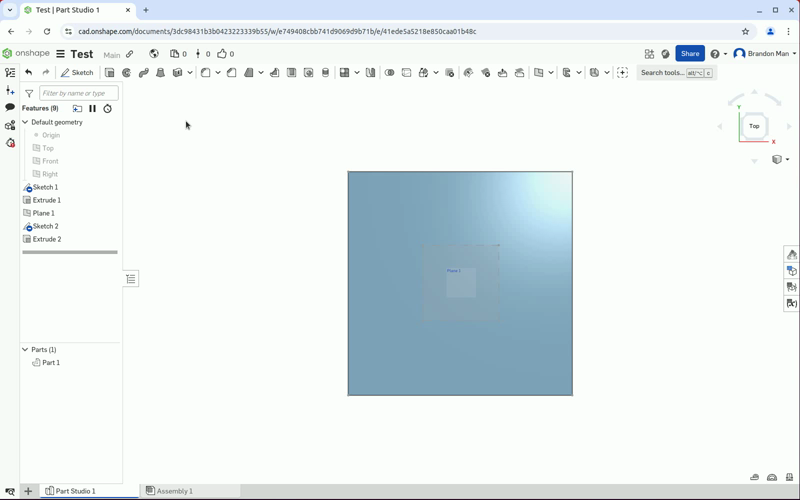
key(up, 3)
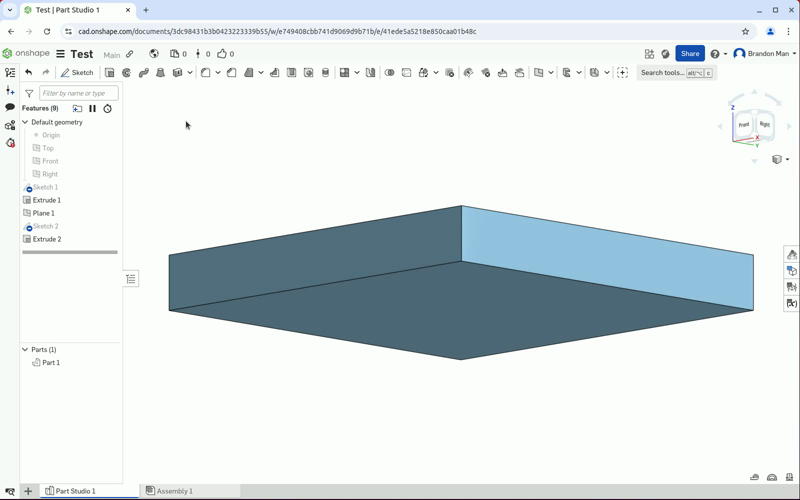
key(left, 3)
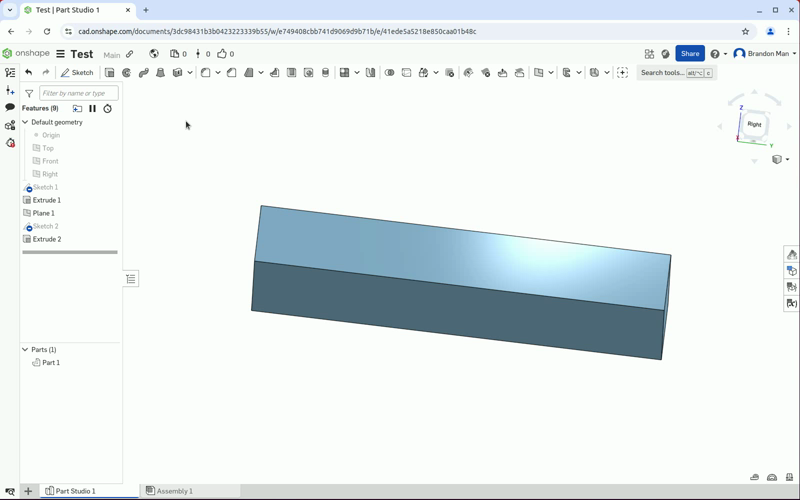
key(right, 3)
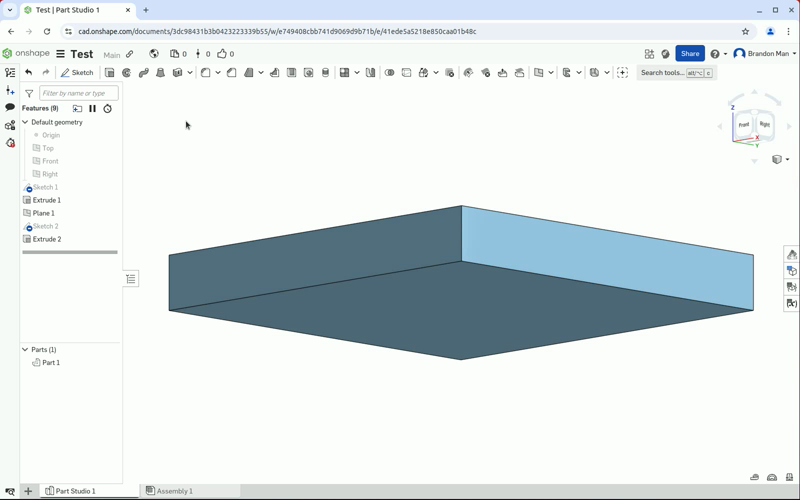
key(down, 3)
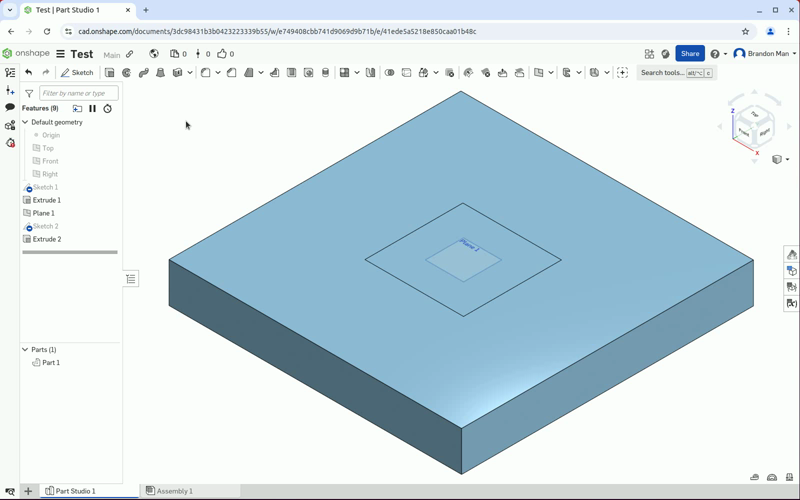
mouse_move(73, 189)
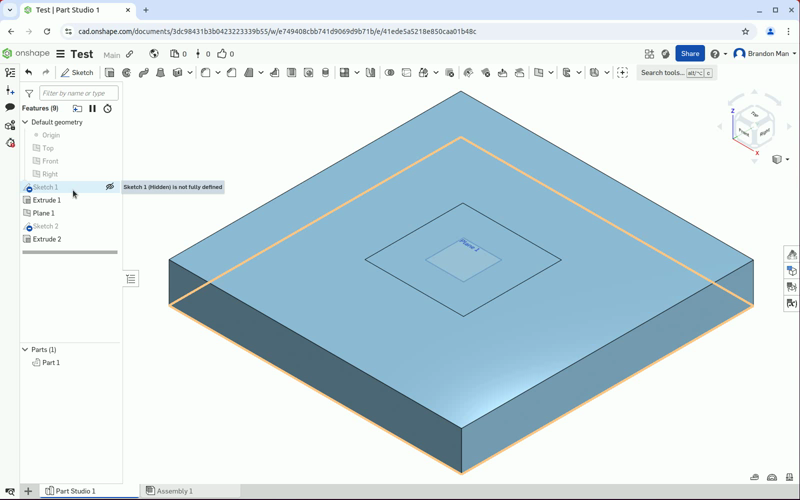
click(73, 189)